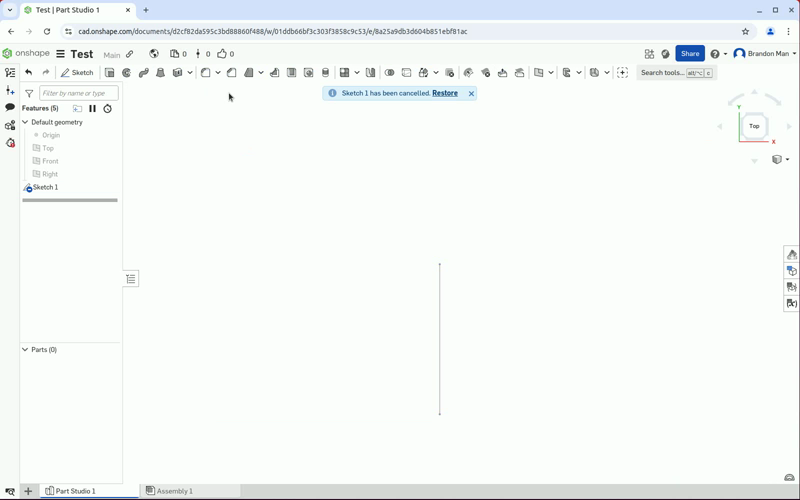
key(shift+h)
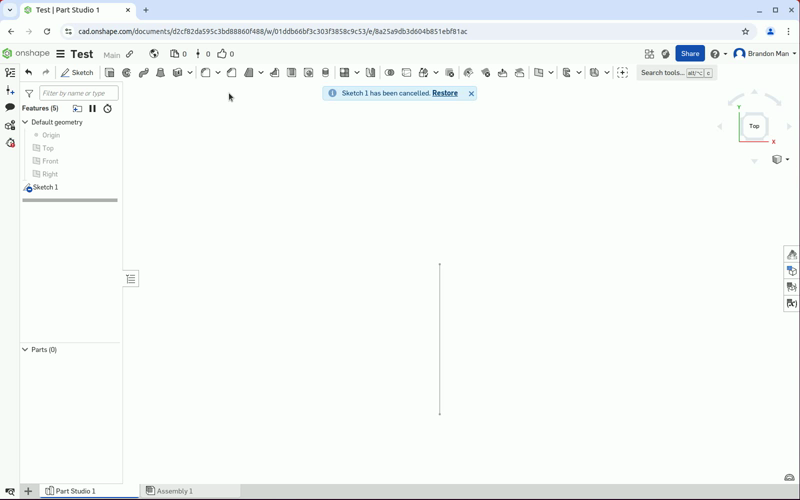
key(shift+s)
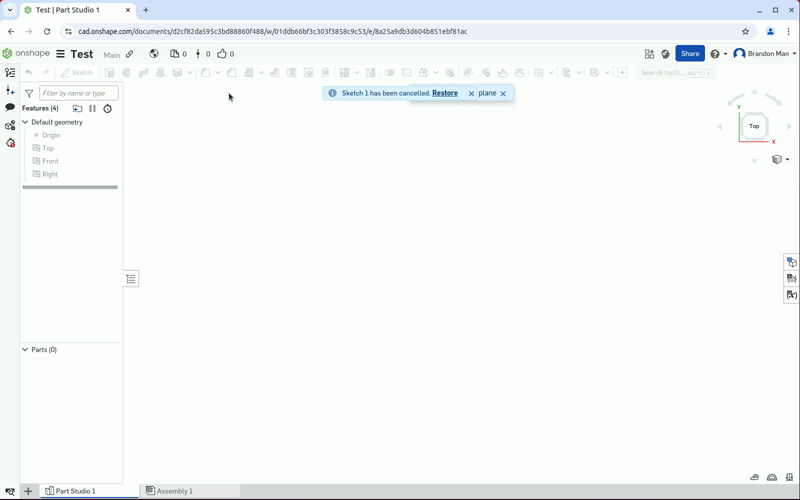
mouse_move(73, 150)
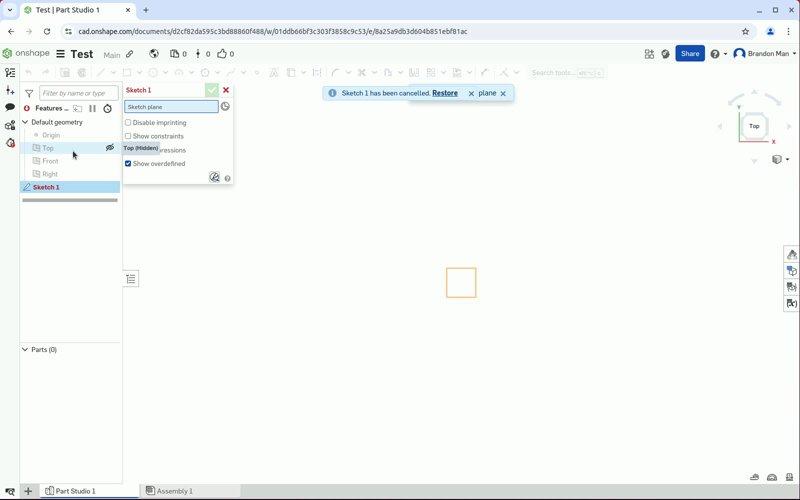
click(73, 150)
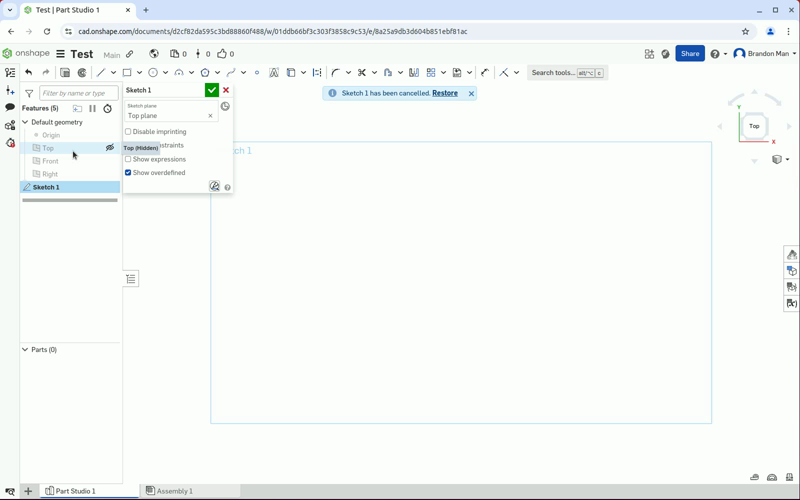
mouse_move(73, 352)
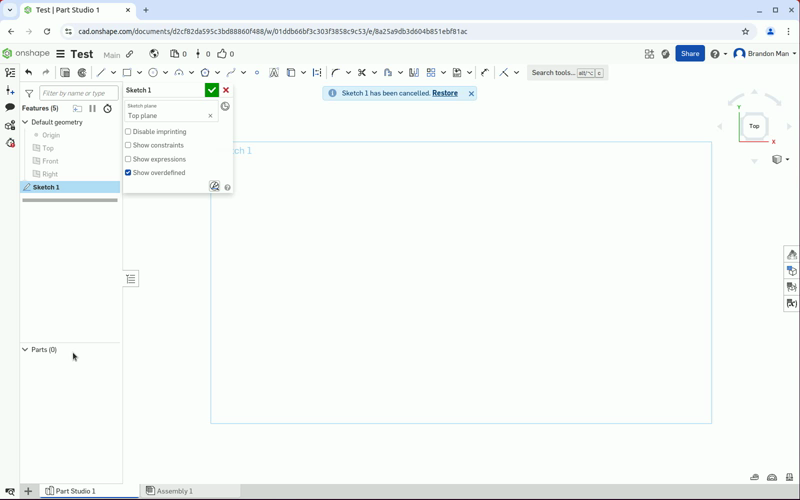
key(y)
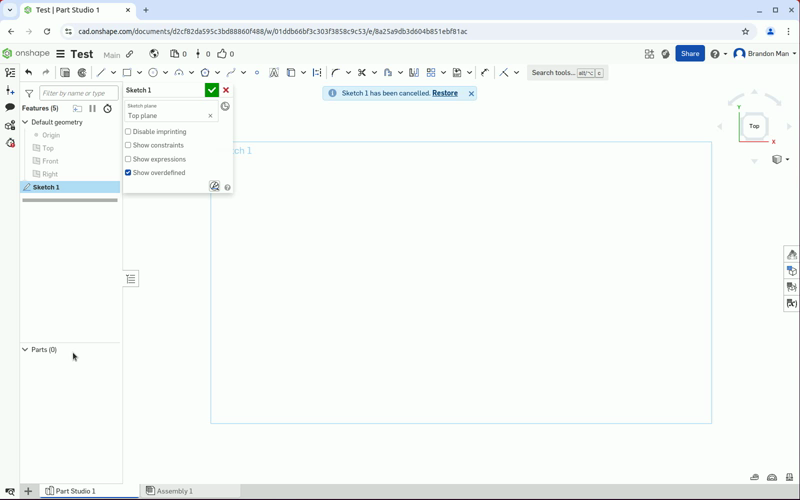
key(l)
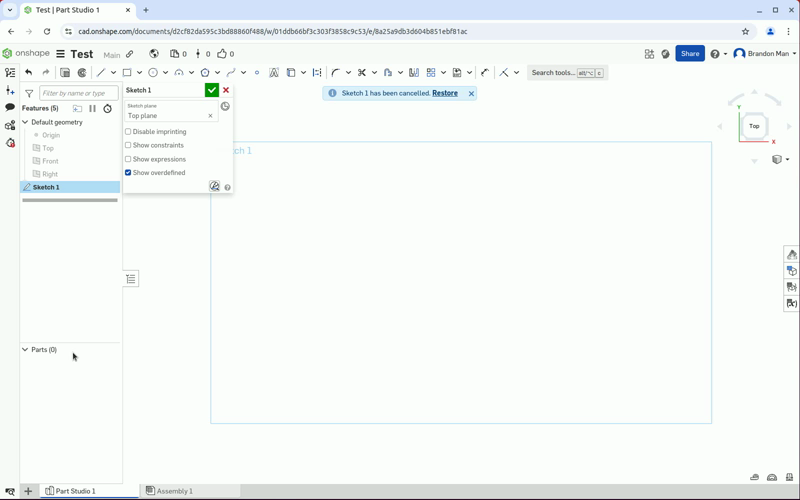
key_down(shift)
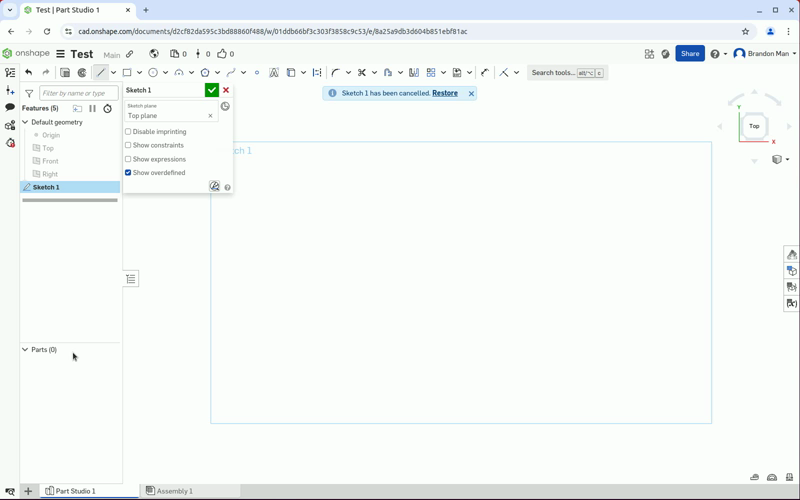
mouse_move(404, 367)
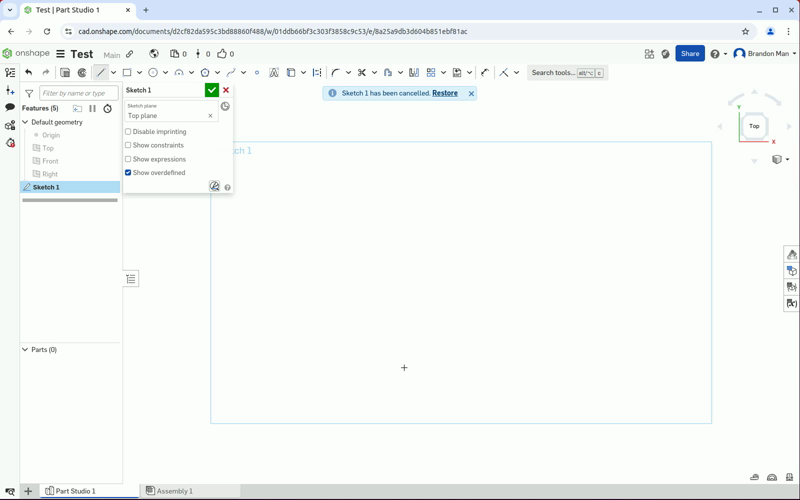
click(404, 367)
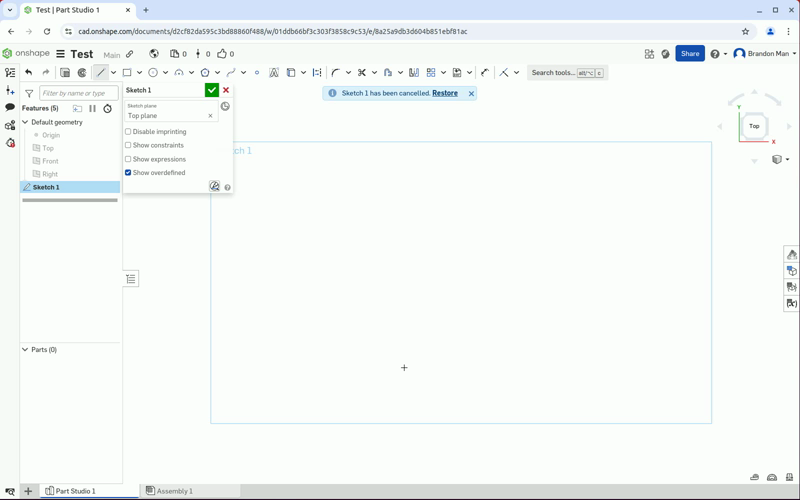
key_up(shift)
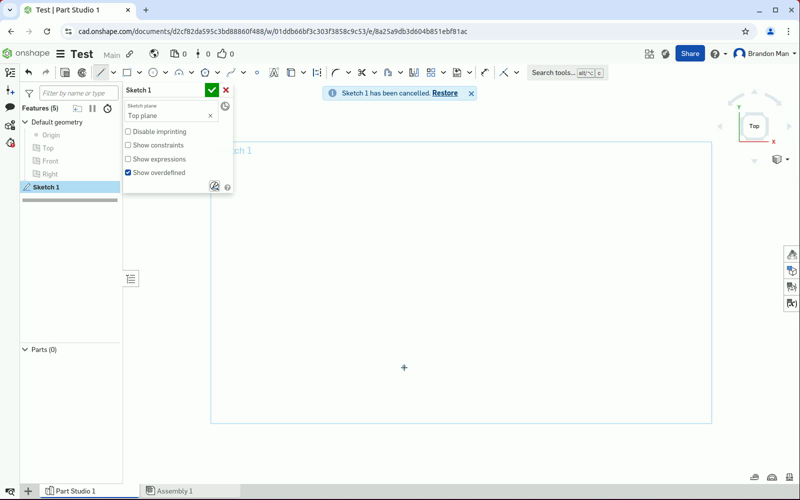
key_down(shift)
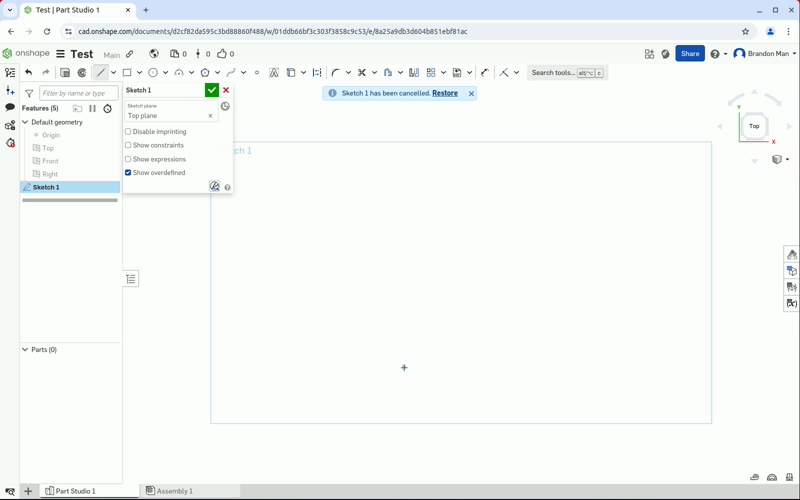
mouse_move(516, 367)
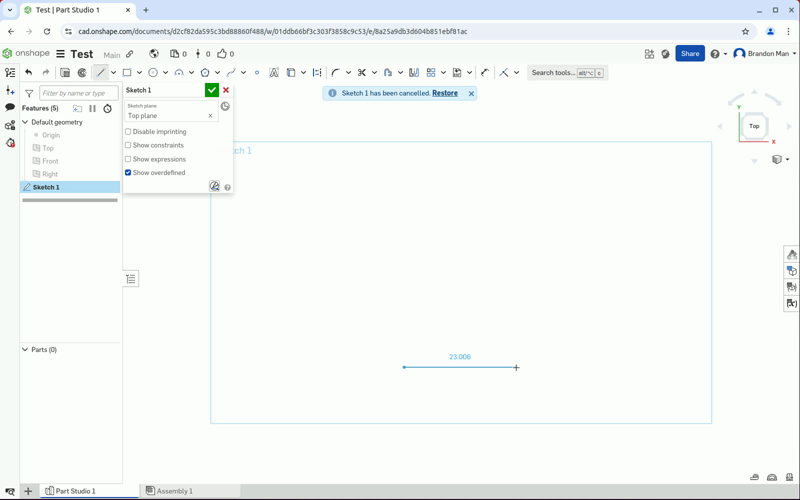
click(516, 367)
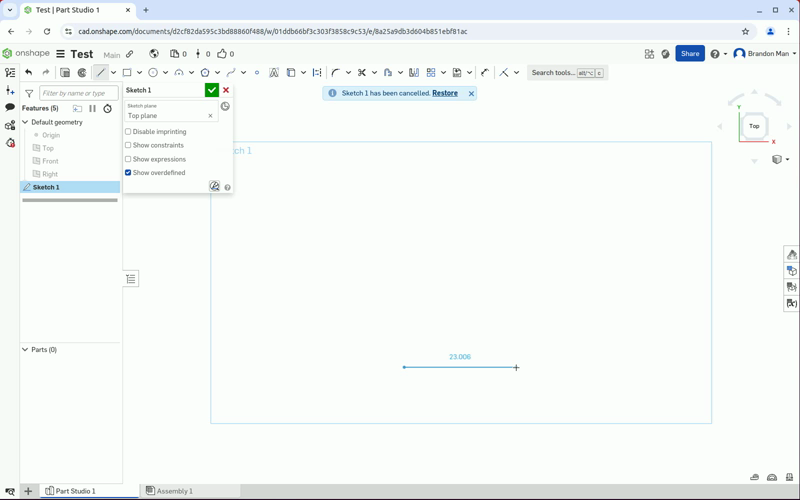
key_up(shift)
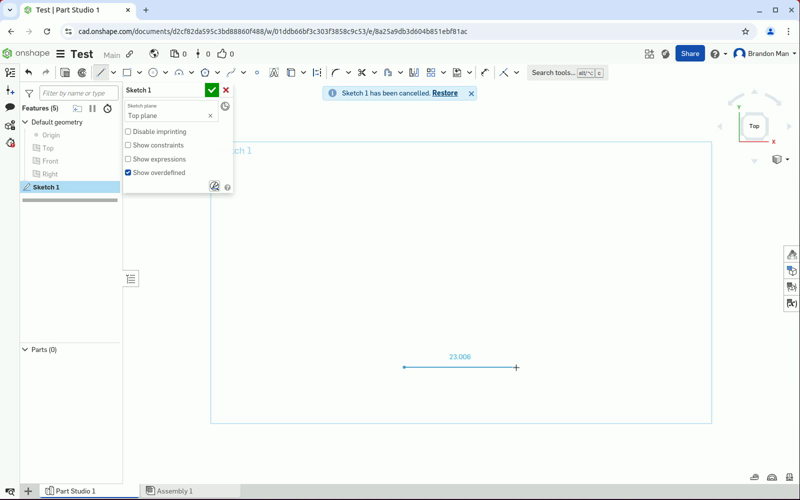
key_down(shift)
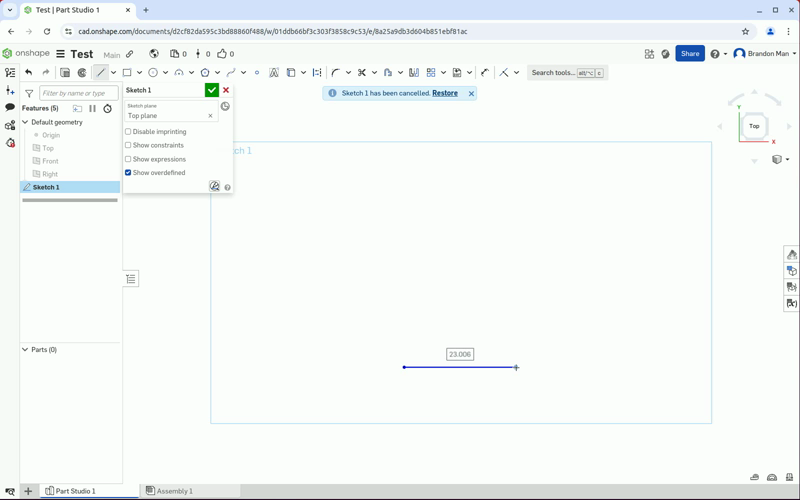
mouse_move(516, 198)
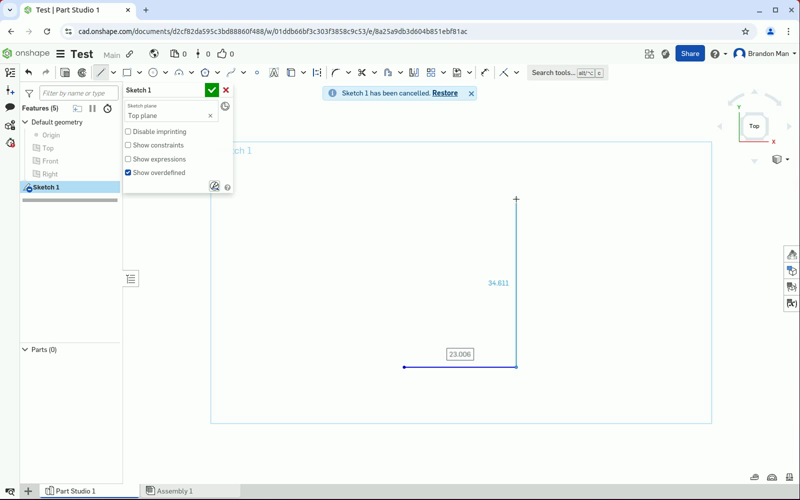
click(516, 198)
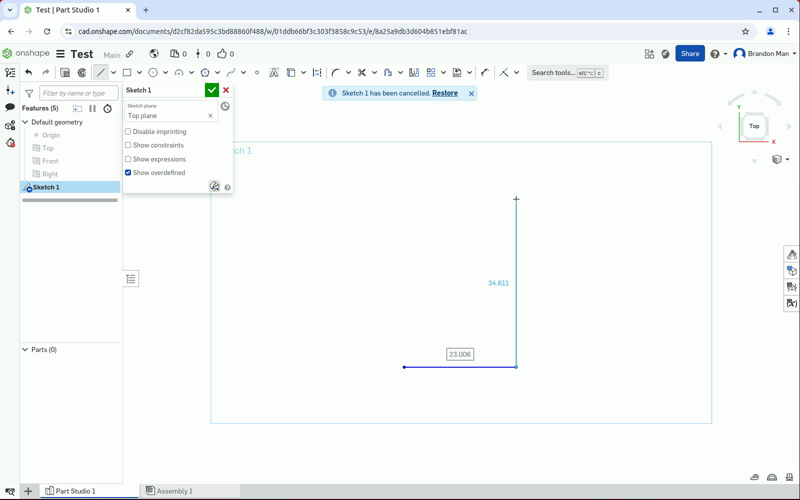
key_up(shift)
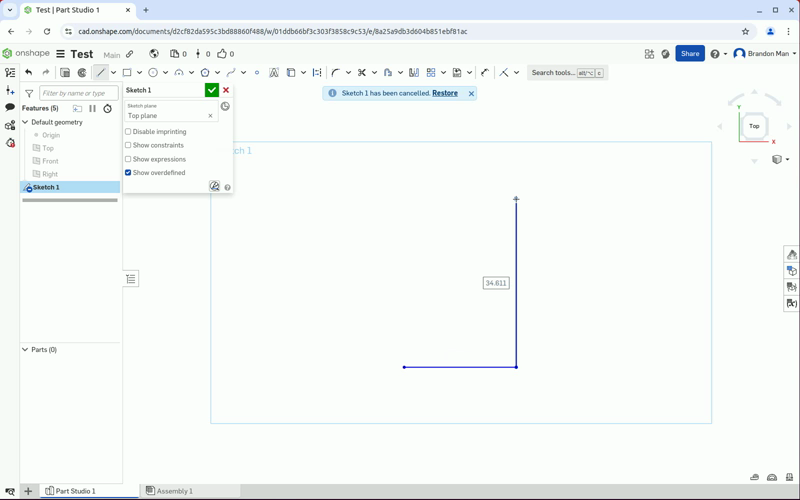
key_down(shift)
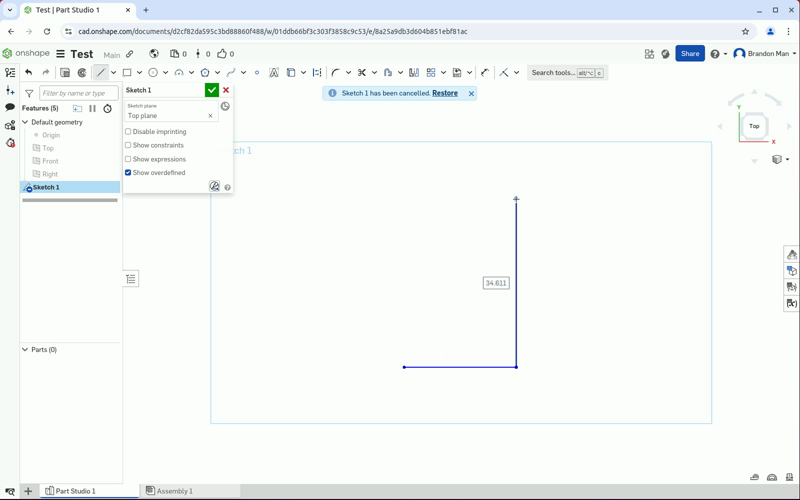
mouse_move(404, 198)
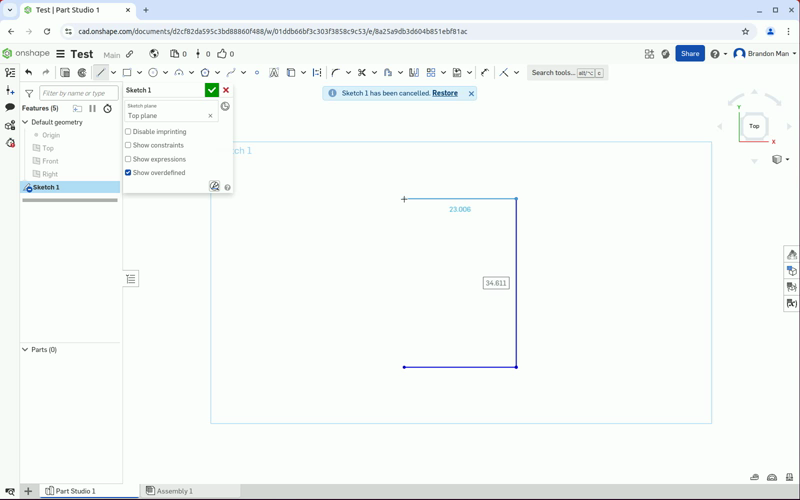
click(404, 198)
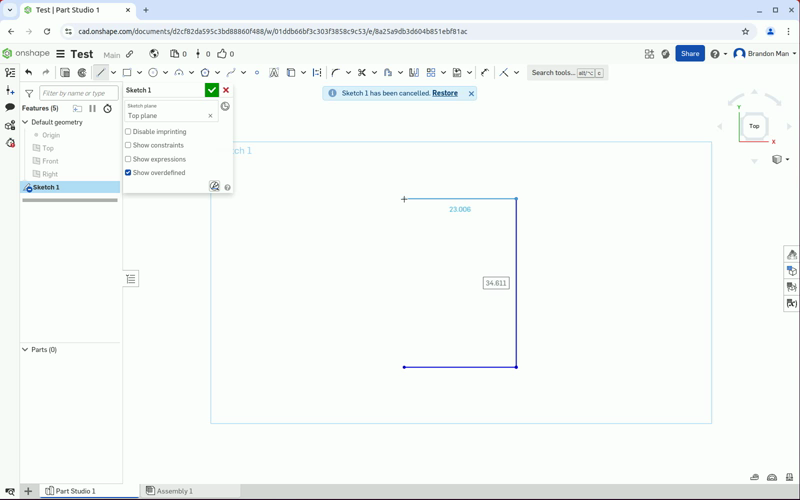
key_up(shift)
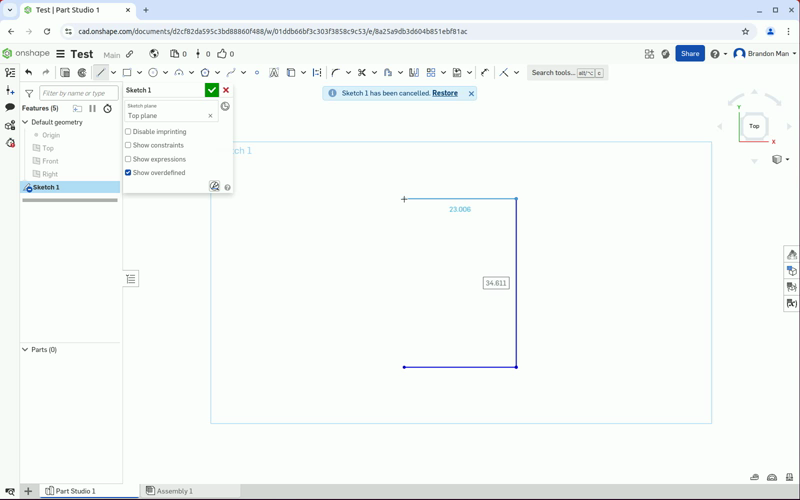
key_down(shift)
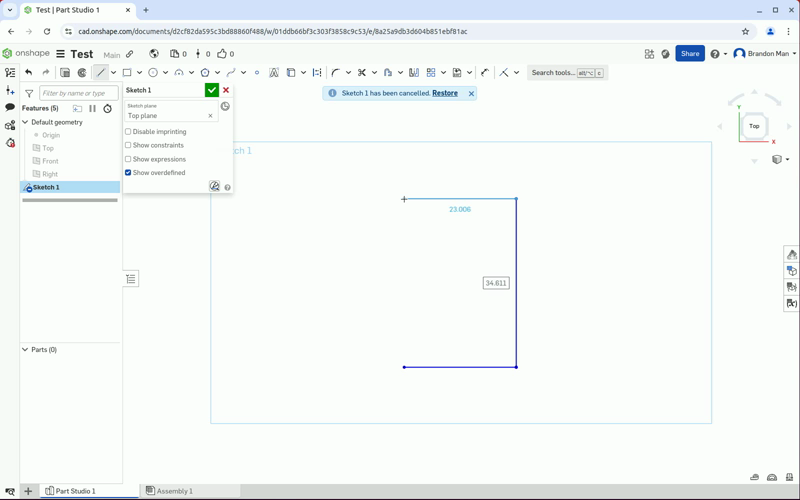
mouse_move(404, 367)
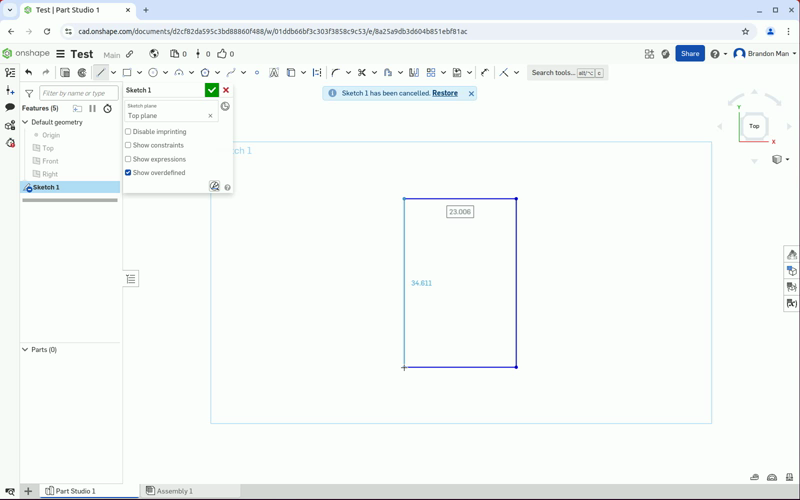
key_up(shift)
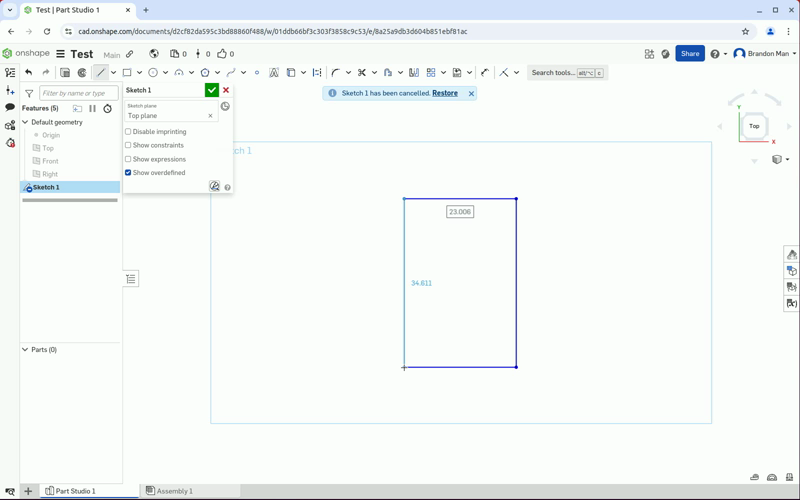
click(404, 367)
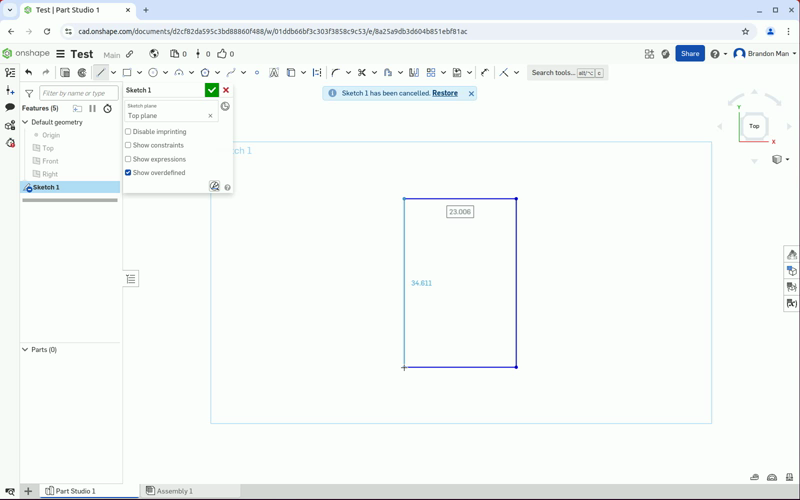
key(esc)
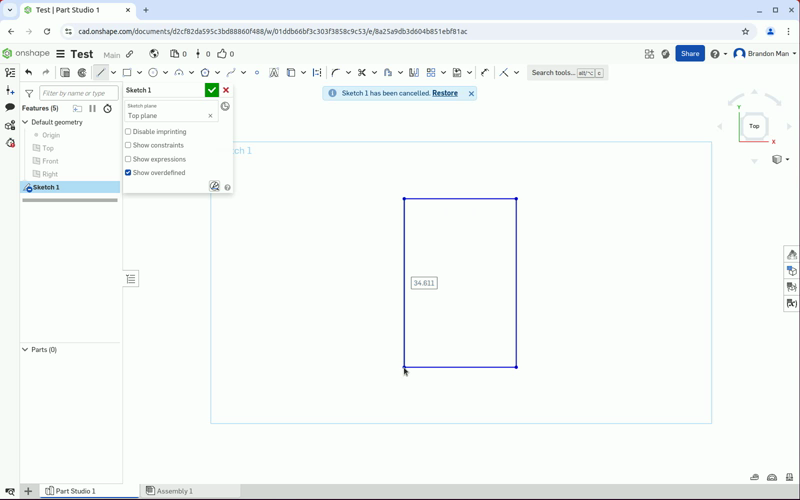
mouse_move(463, 296)
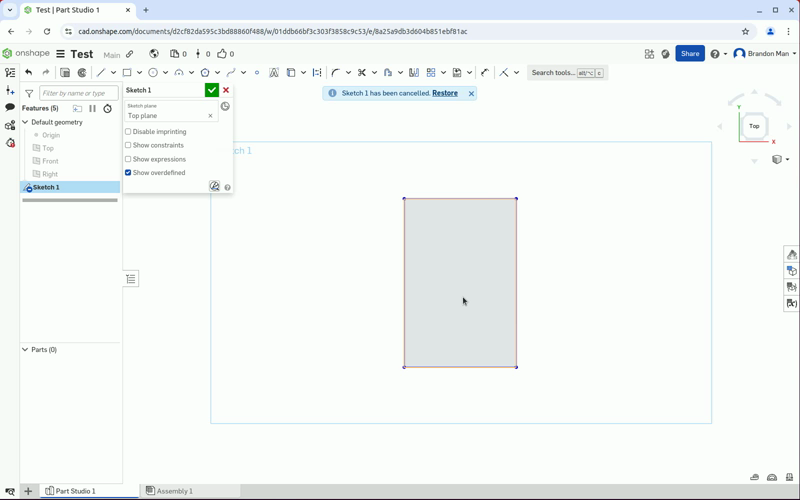
click(463, 296)
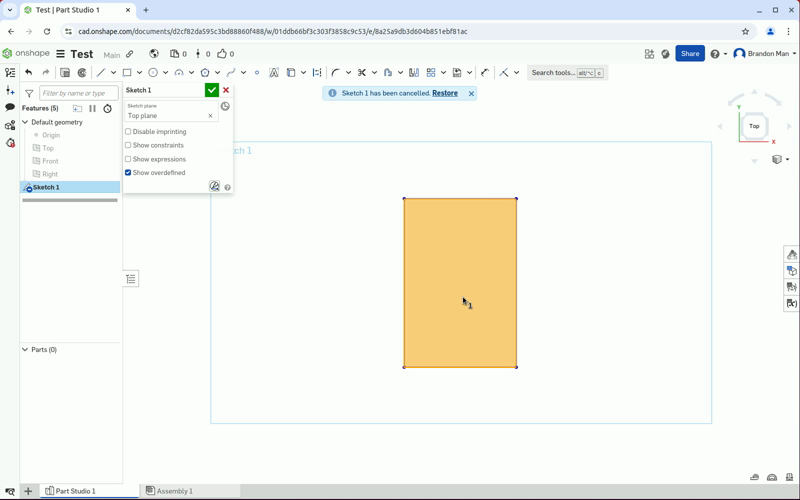
mouse_move(73, 352)
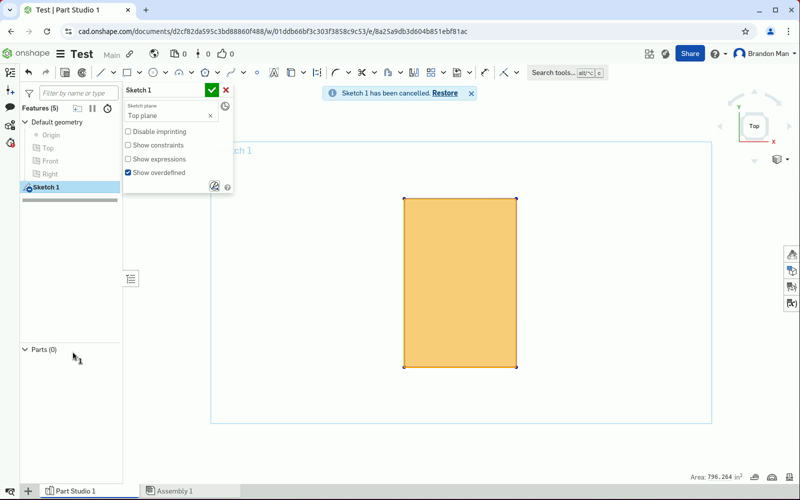
key(shift+y)
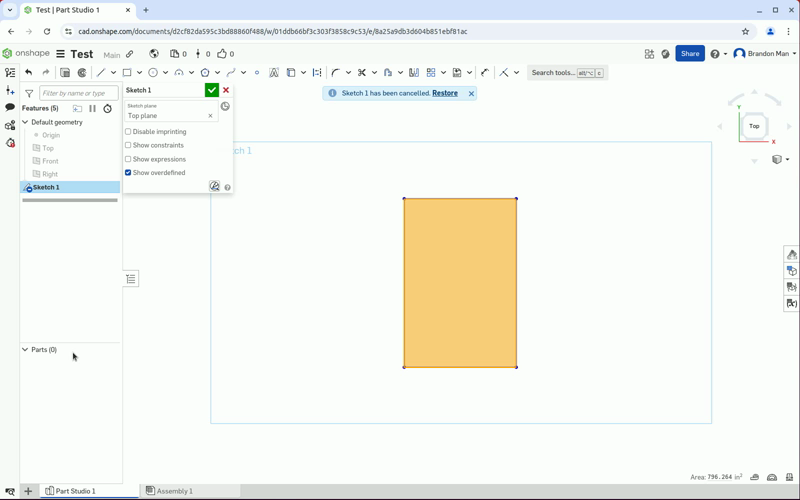
key(shift+e)
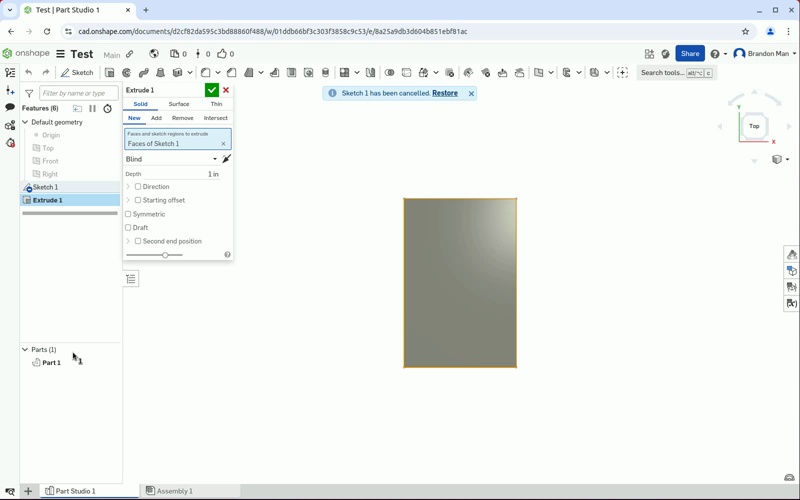
mouse_move(143, 106)
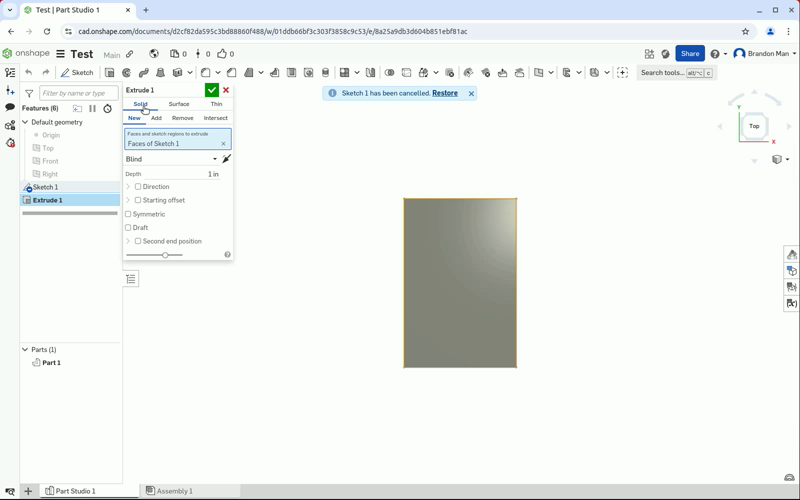
click(143, 106)
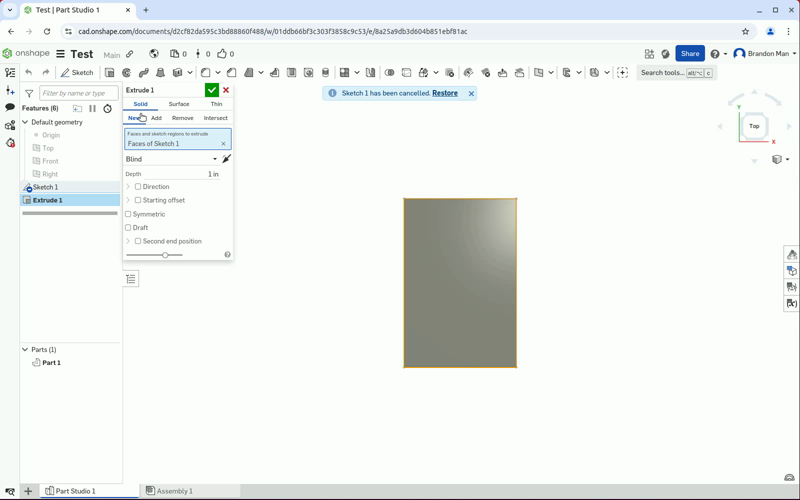
mouse_move(137, 120)
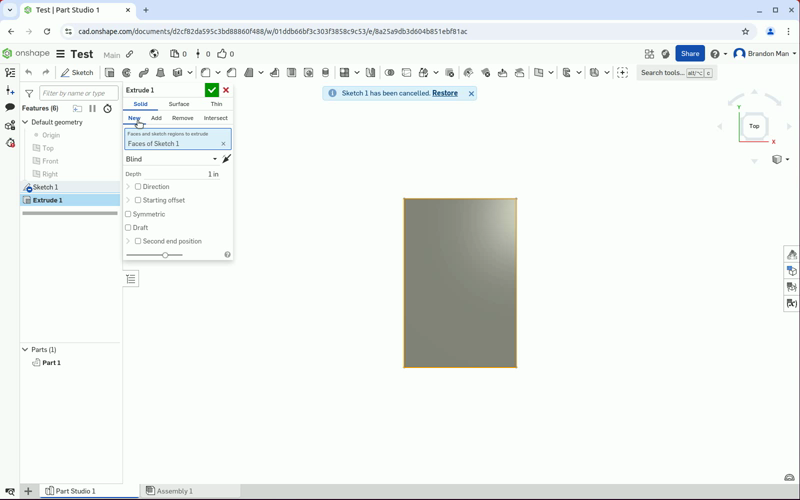
click(137, 120)
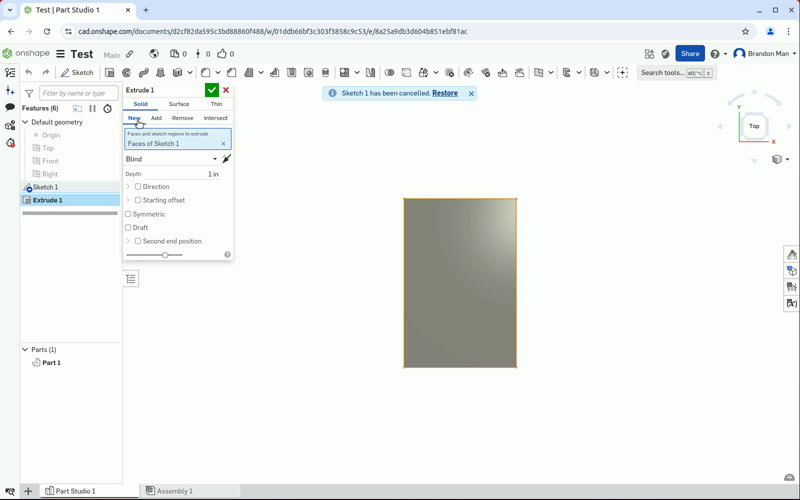
key(tab, 4)
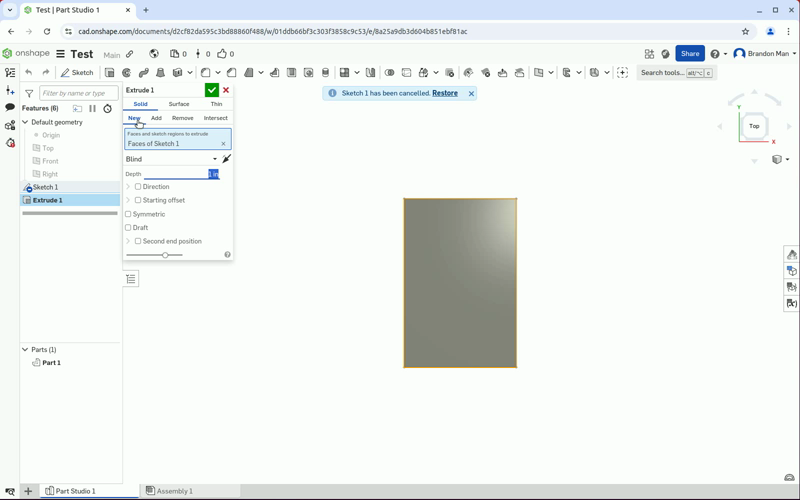
text(23.108)
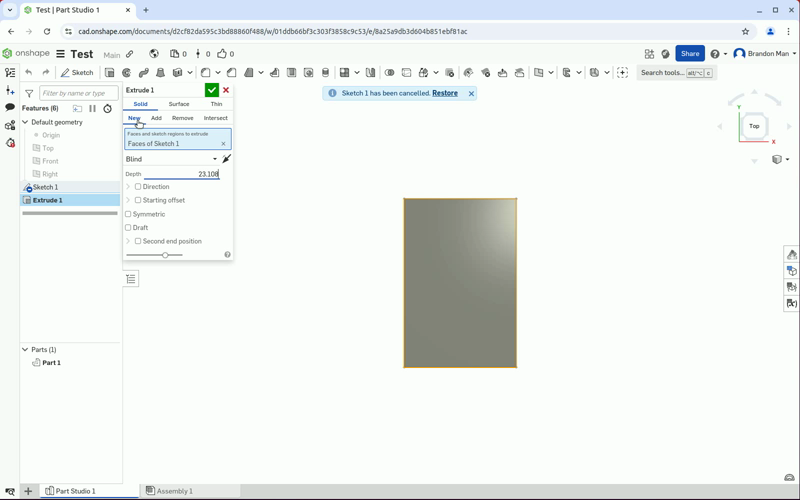
key(enter)
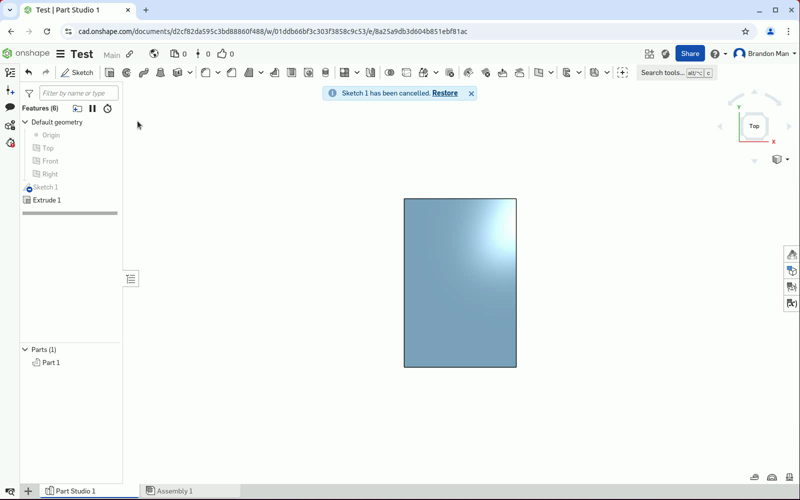
key(shift+h)
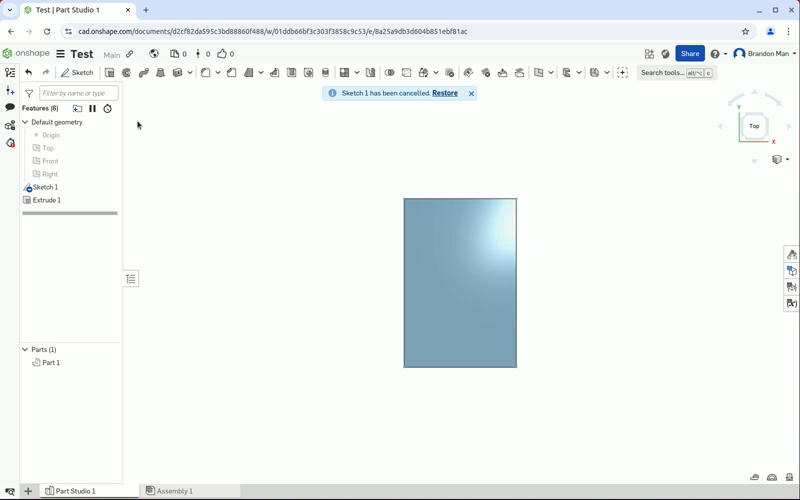
key(shift+h)
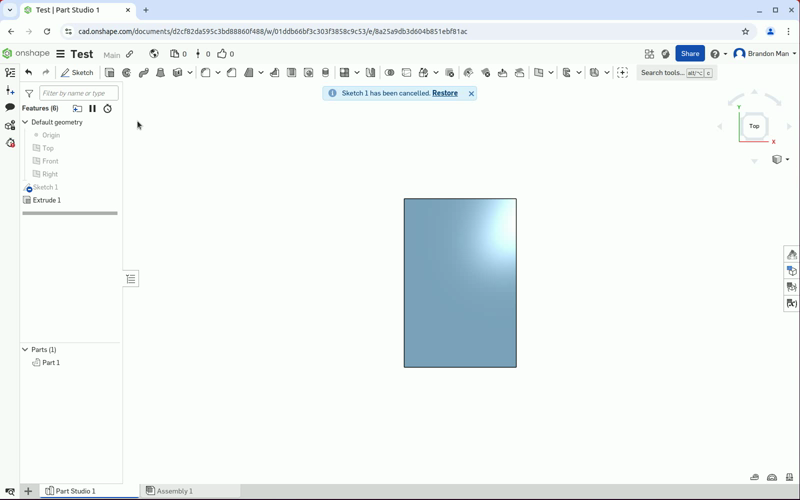
mouse_move(73, 189)
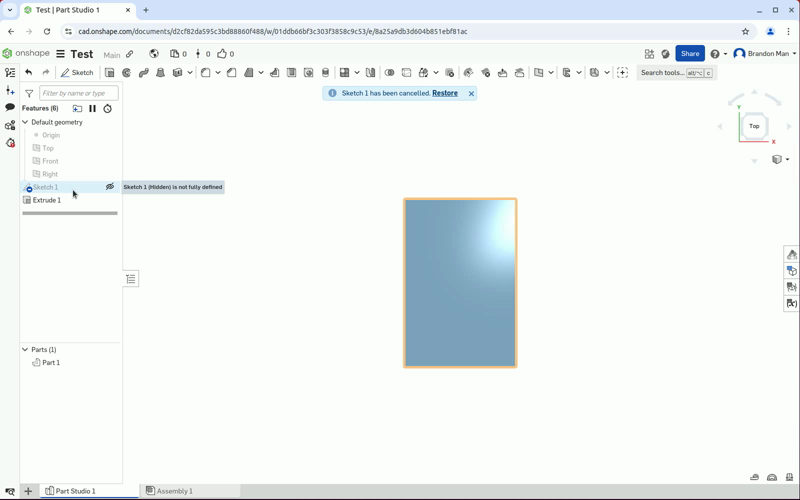
click(73, 189)
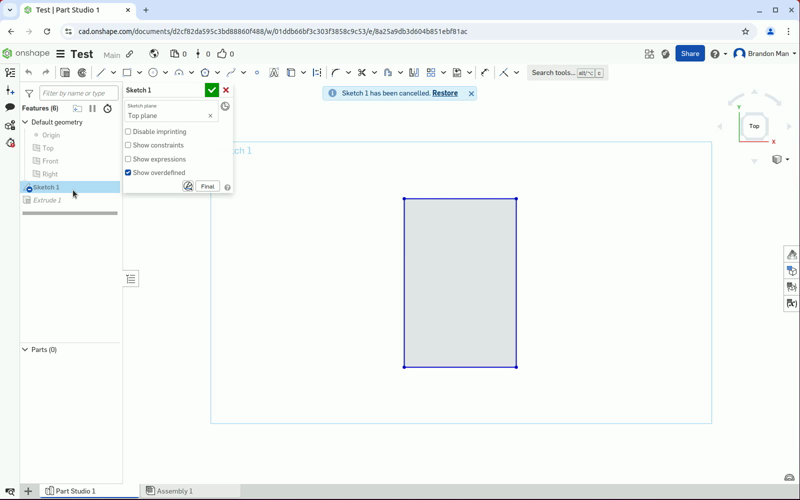
mouse_move(229, 92)
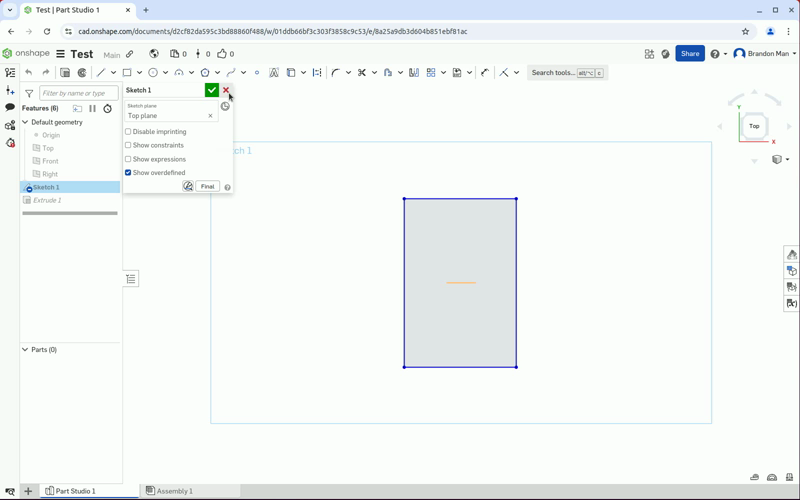
click(229, 92)
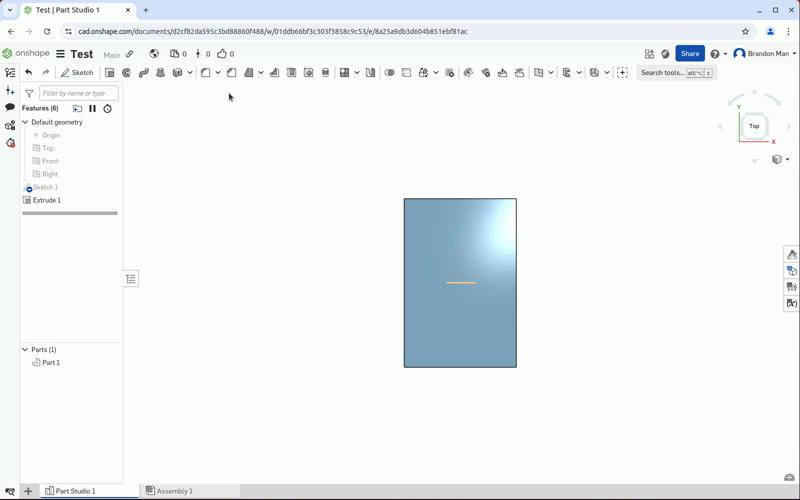
mouse_move(73, 352)
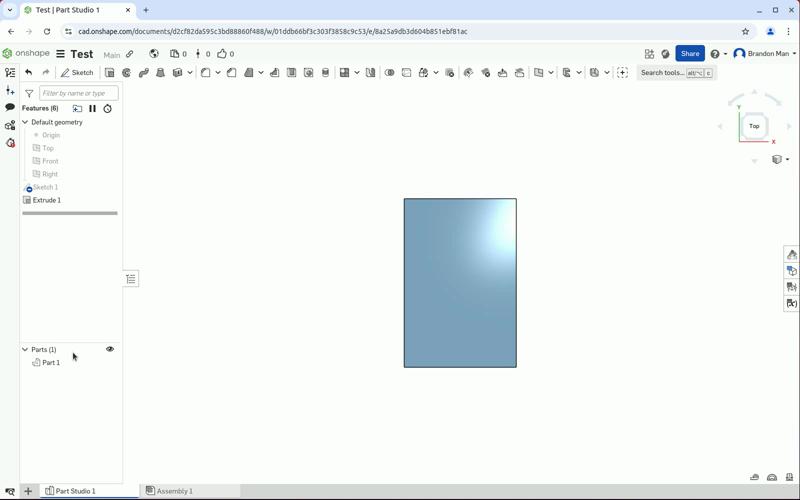
key(y)
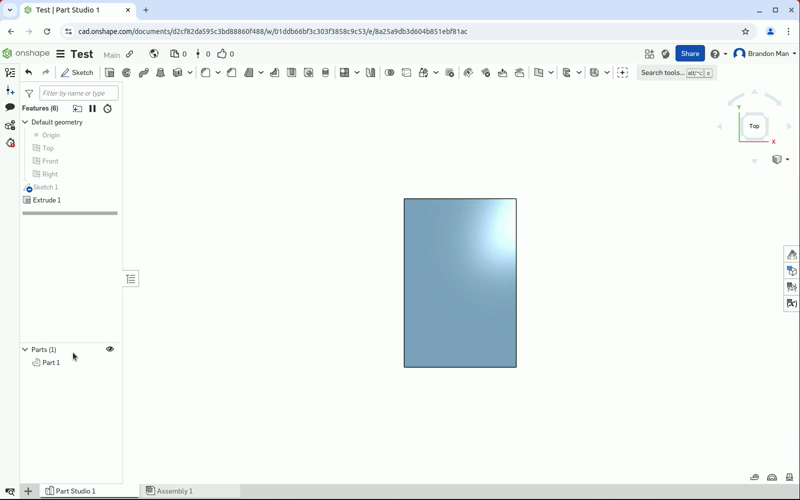
key(shift+p)
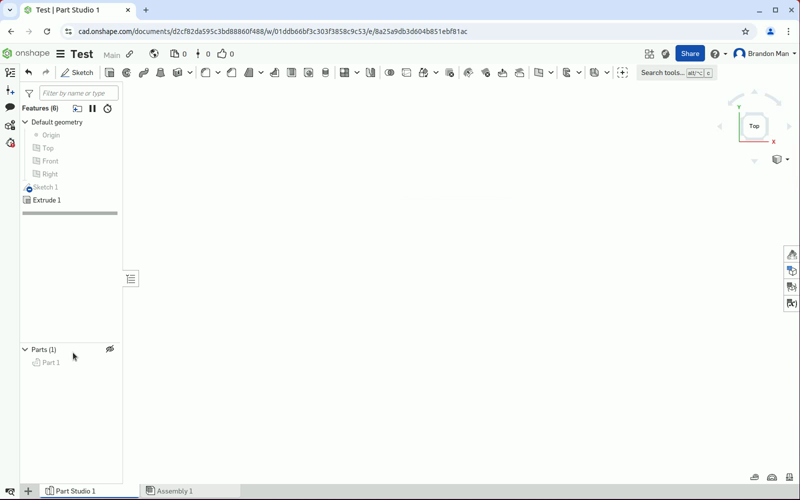
key(space)
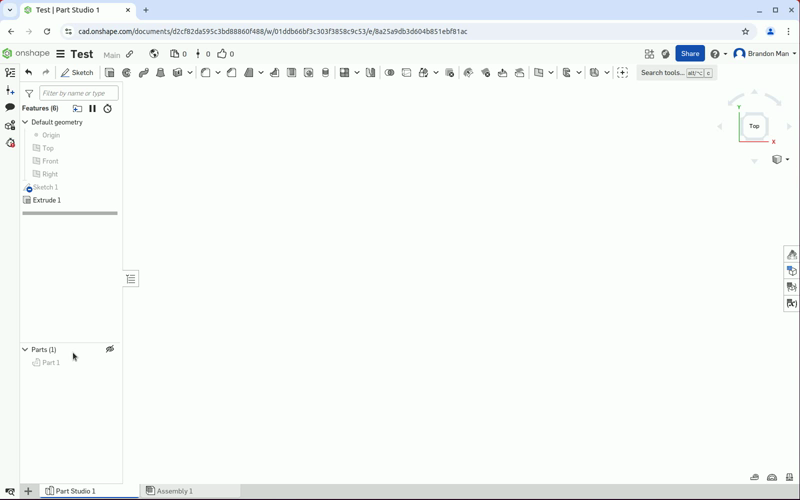
key_down(shift)
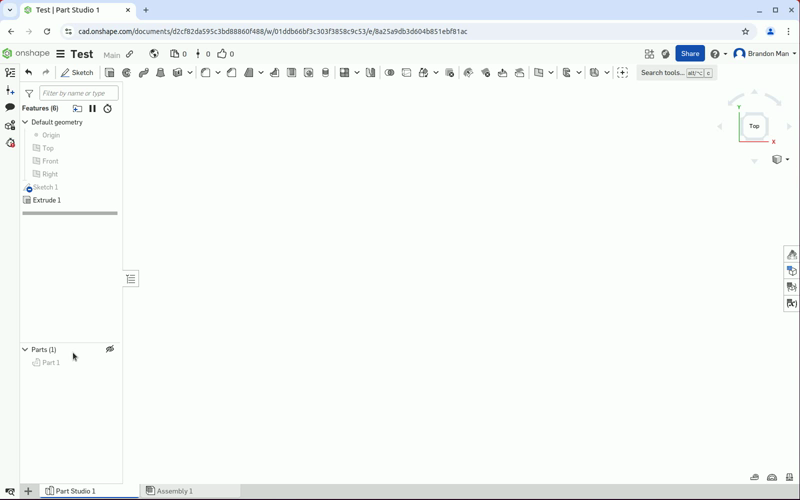
key(up)
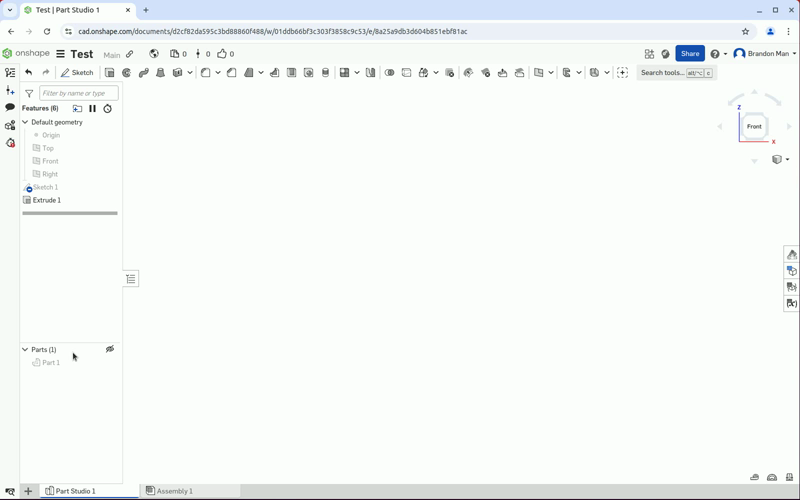
key_up(shift)
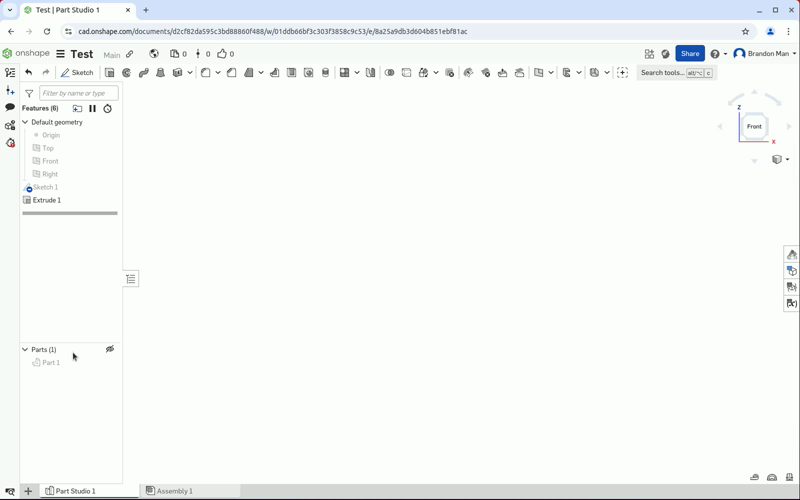
mouse_move(73, 352)
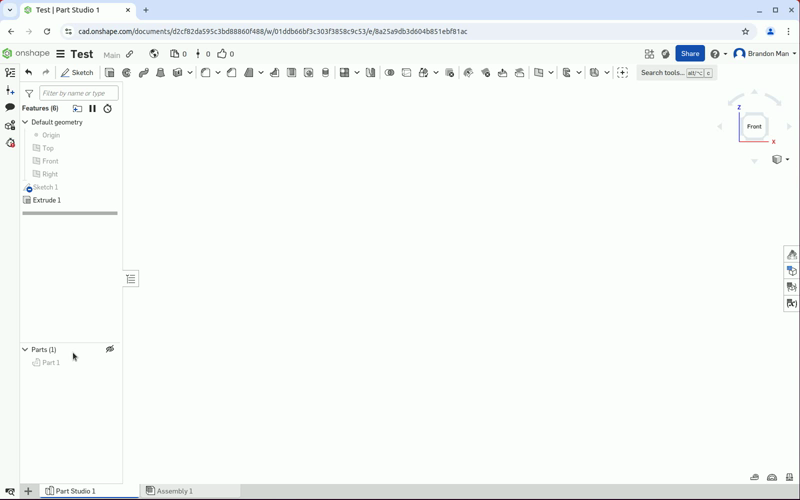
key(shift+y)
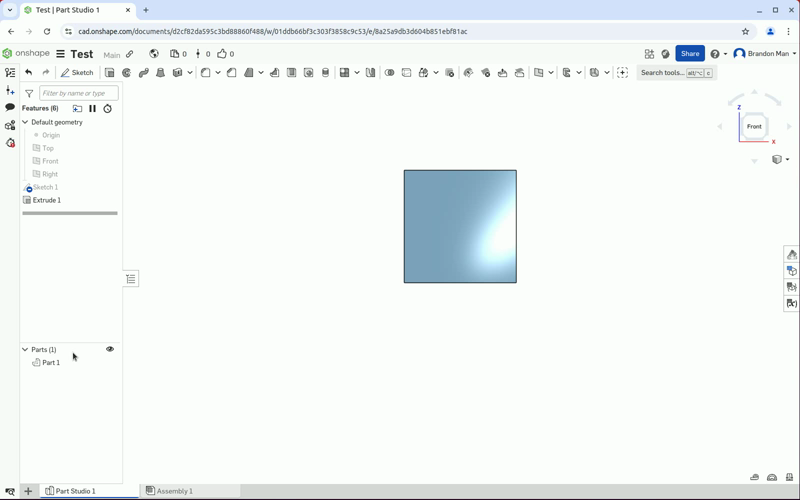
mouse_move(541, 75)
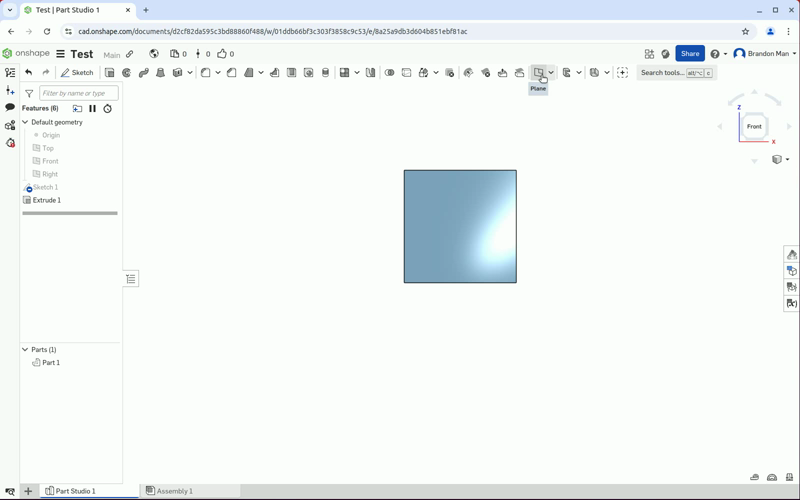
click(541, 75)
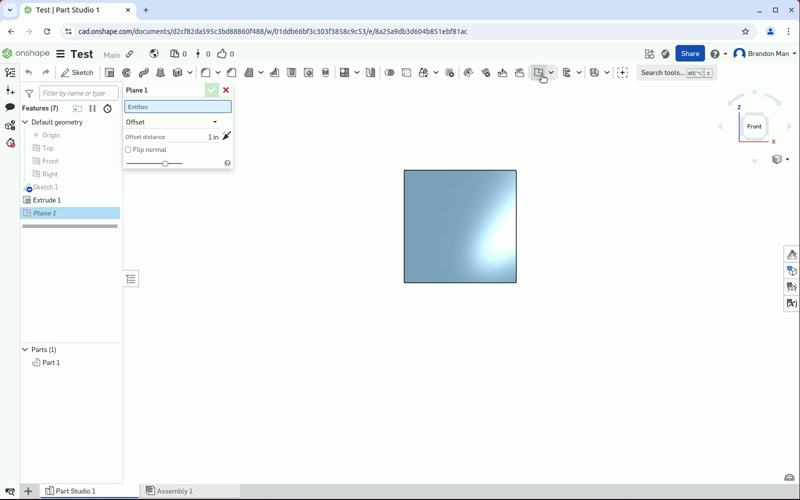
mouse_move(73, 163)
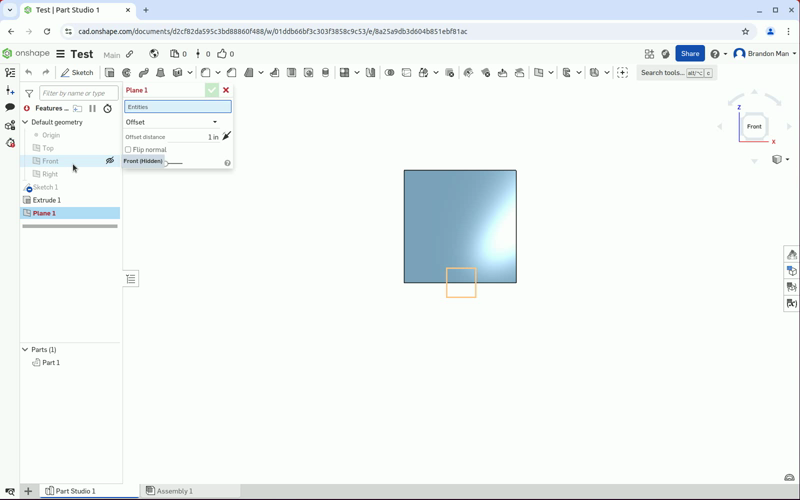
click(73, 163)
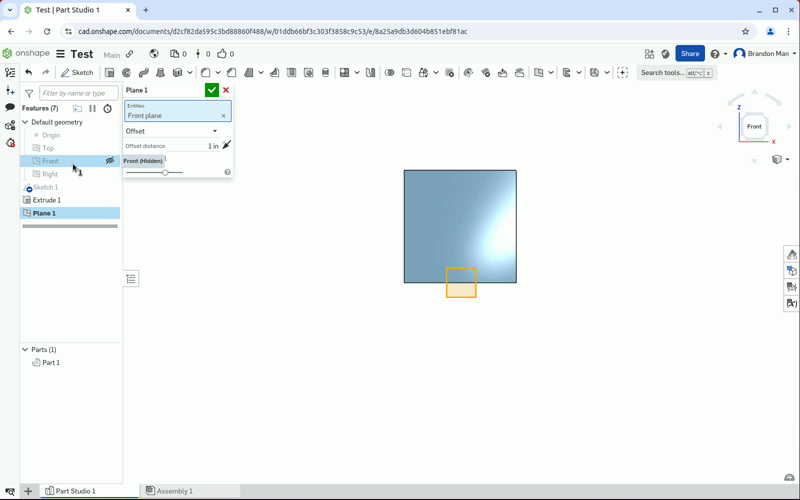
key(tab, 2)
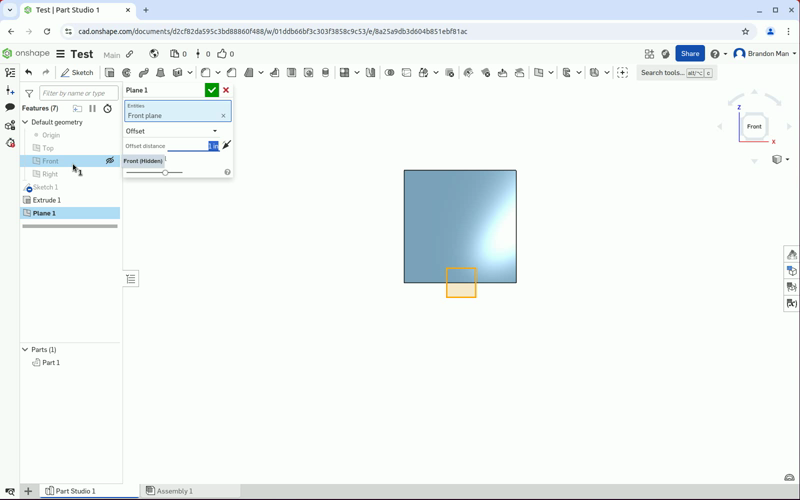
text(17.316)
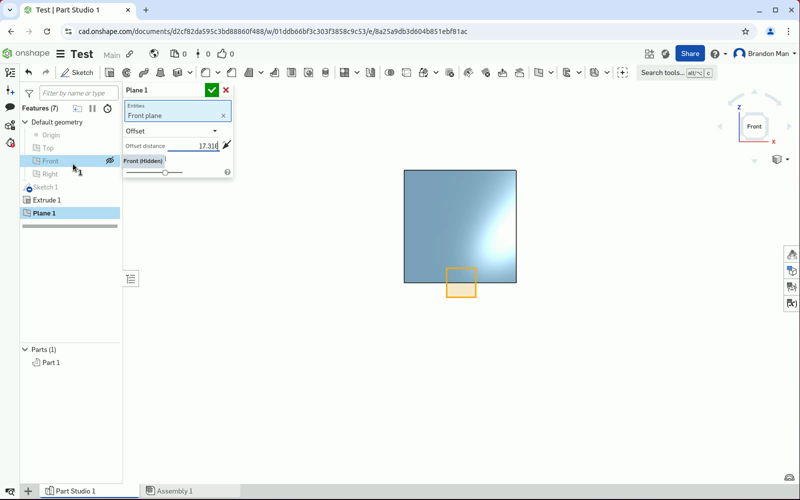
key(enter, 2)
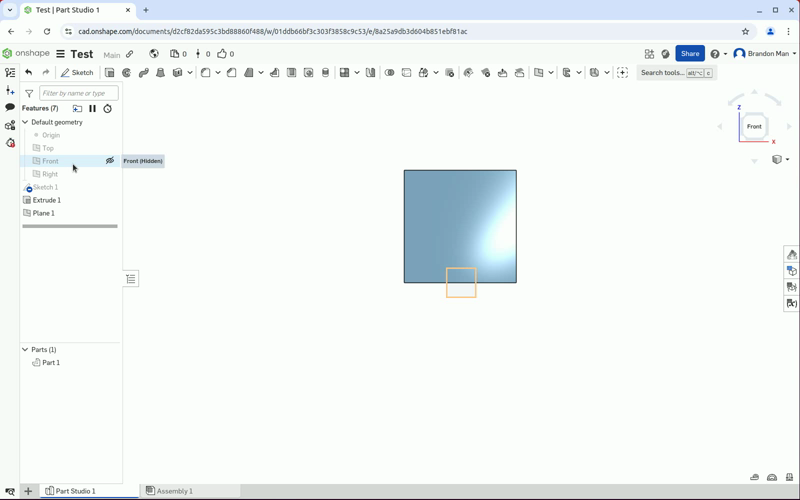
key(shift+s)
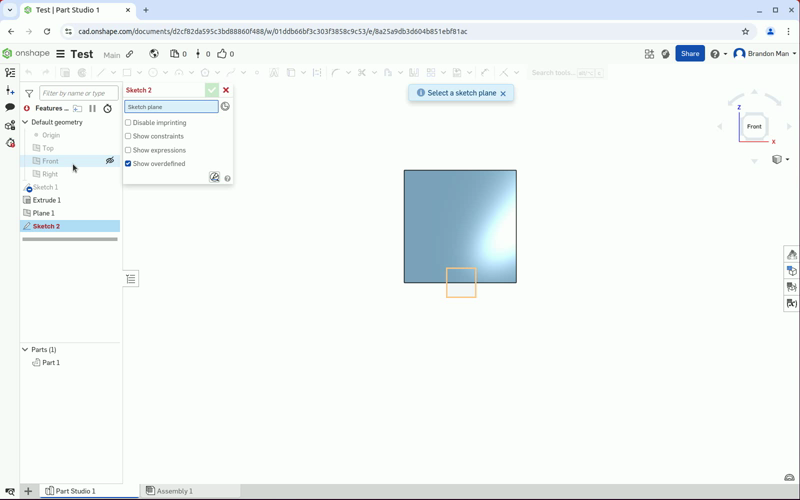
mouse_move(73, 215)
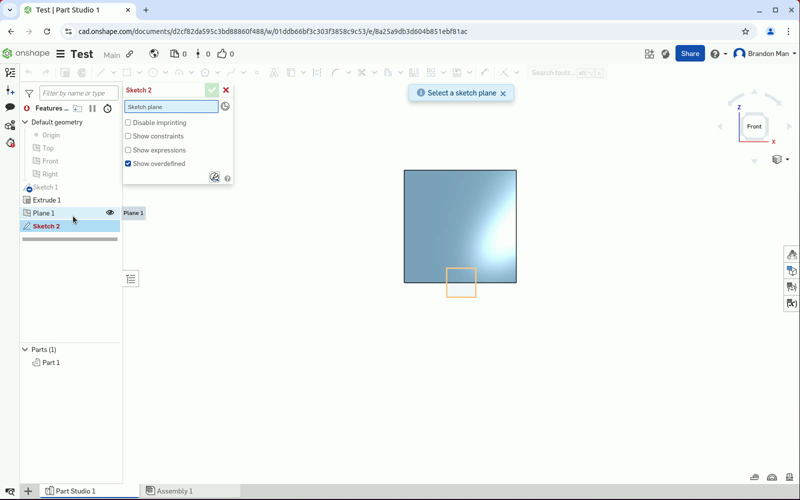
click(73, 215)
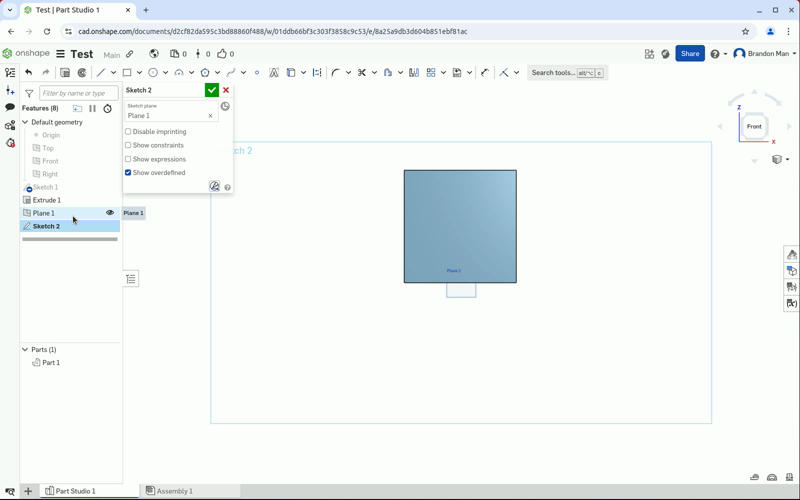
mouse_move(73, 352)
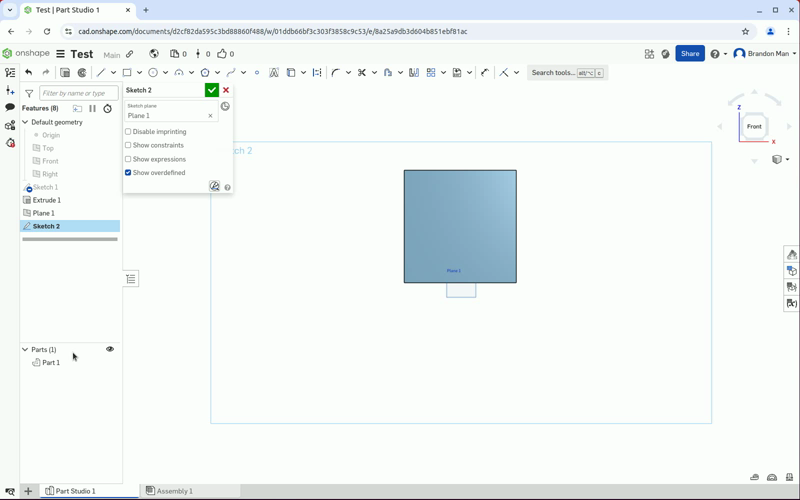
key(y)
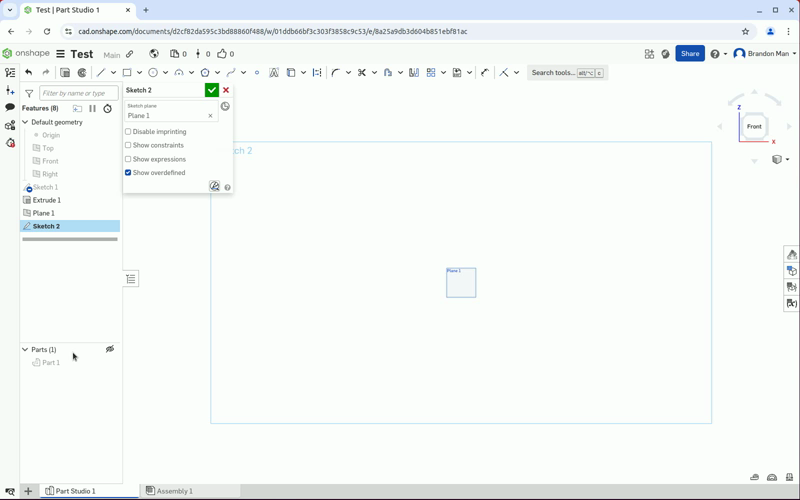
key(c)
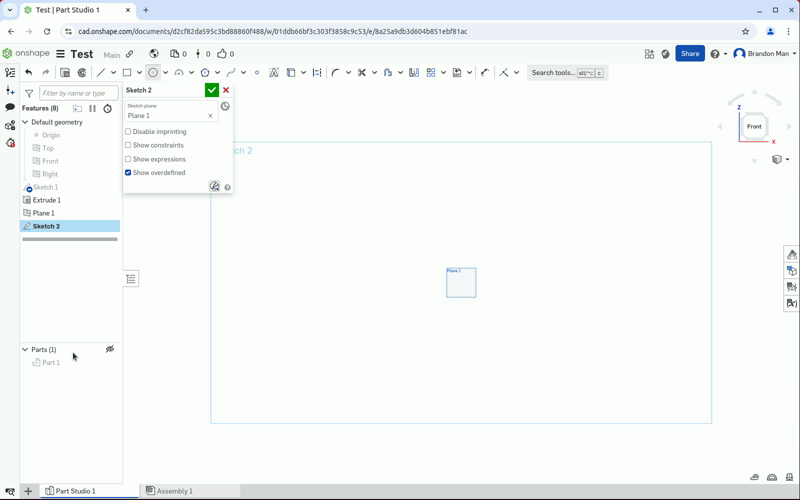
key_down(shift)
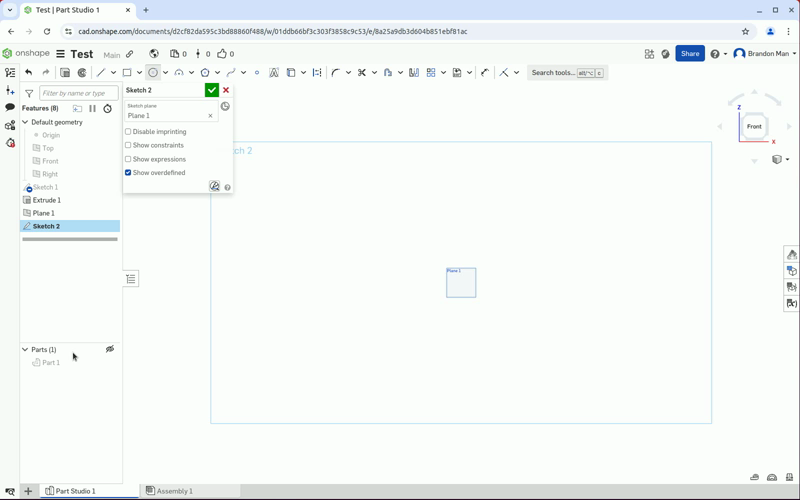
mouse_move(461, 226)
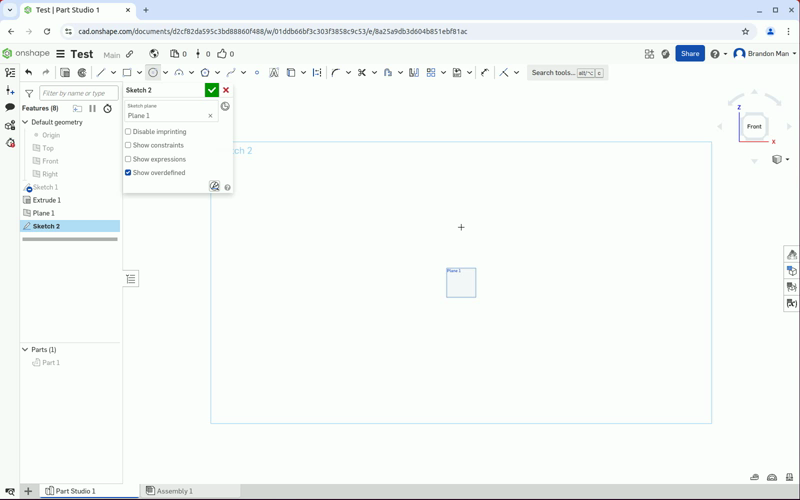
click(461, 226)
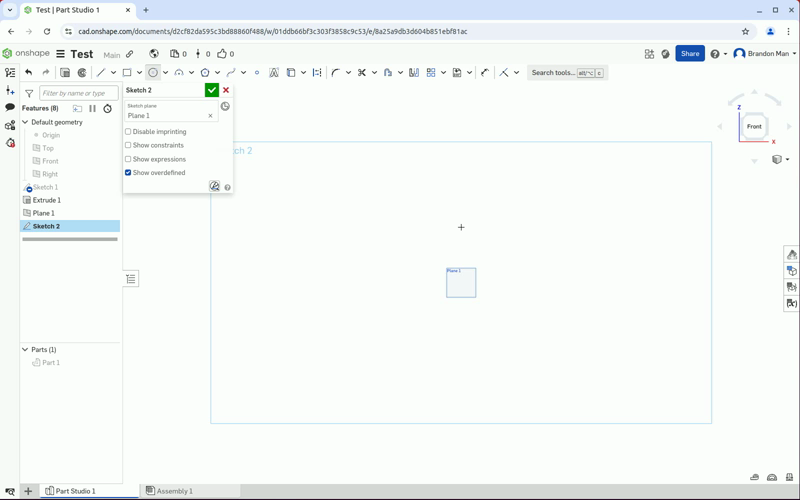
key_up(shift)
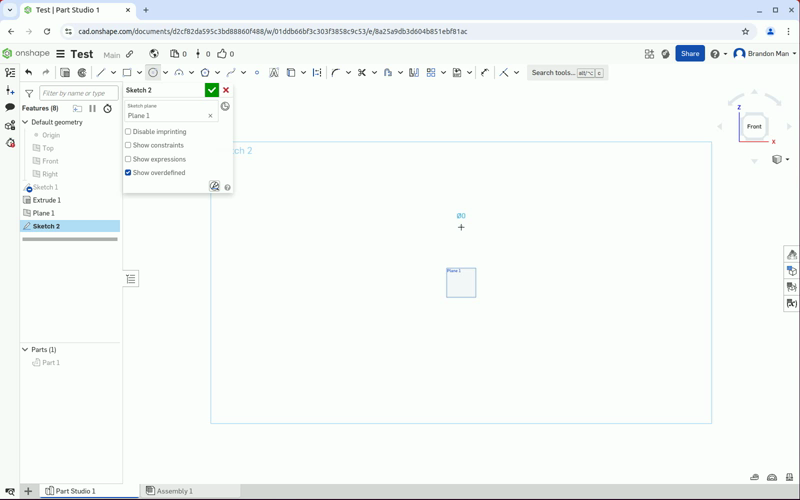
mouse_move(490, 226)
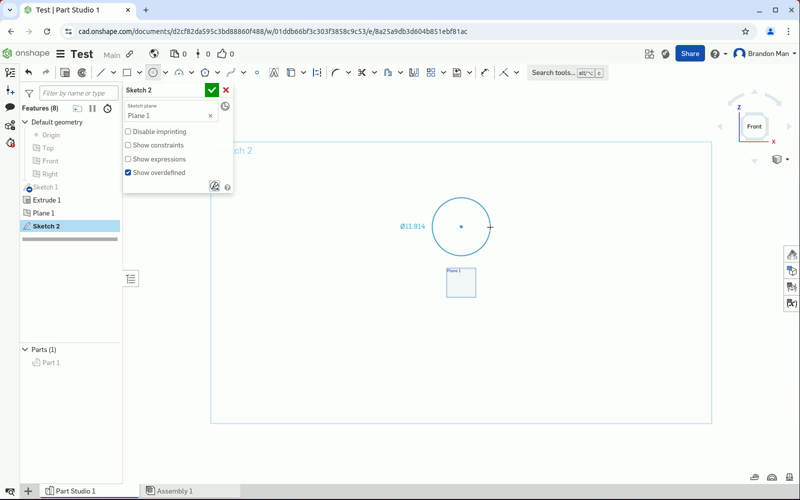
click(490, 226)
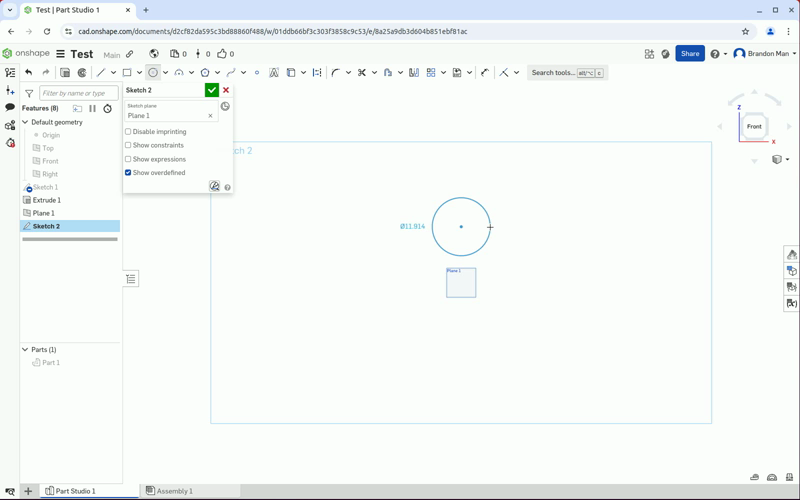
key(esc)
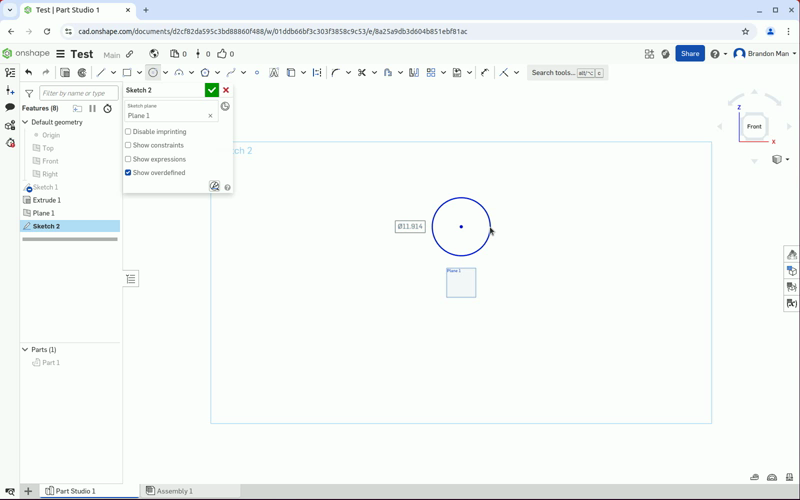
mouse_move(476, 215)
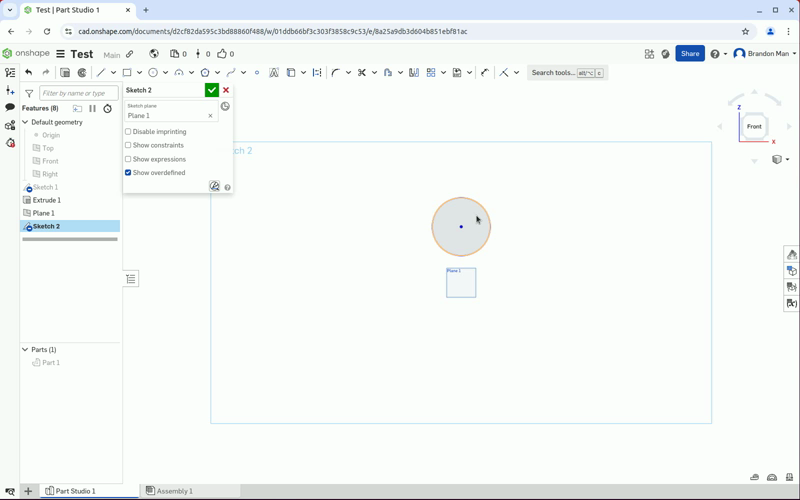
click(476, 215)
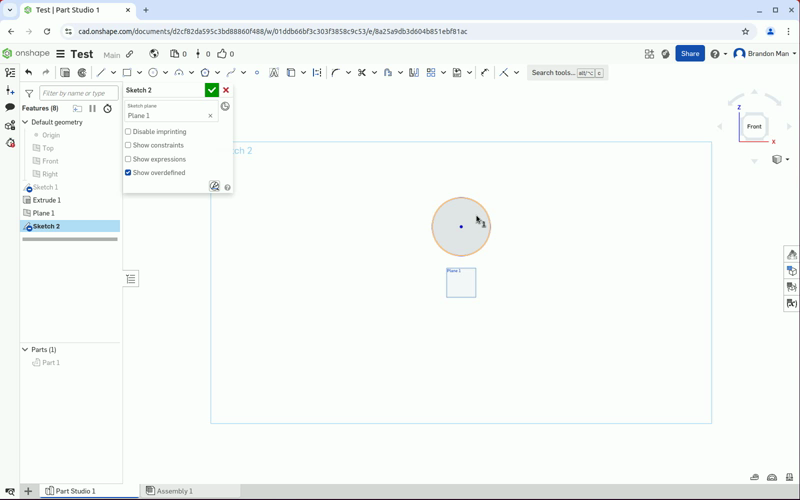
mouse_move(73, 352)
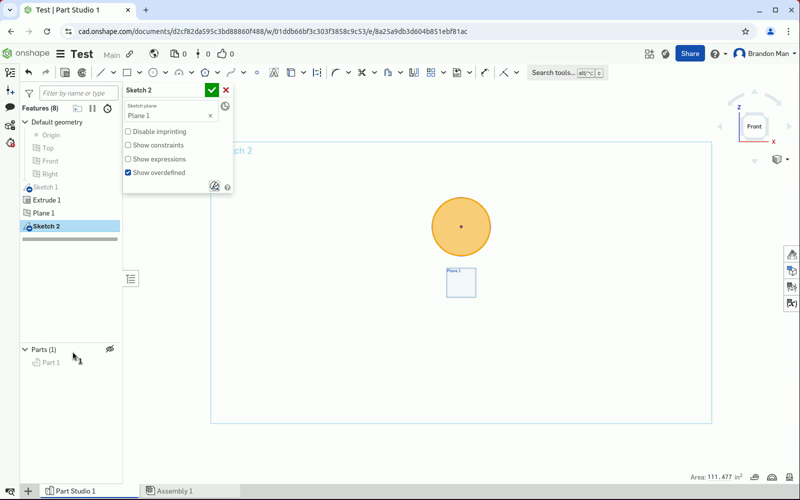
key(shift+y)
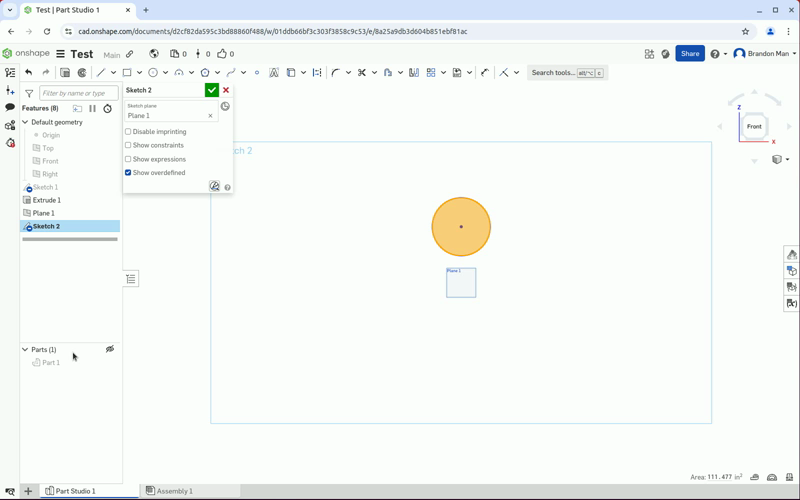
key(shift+e)
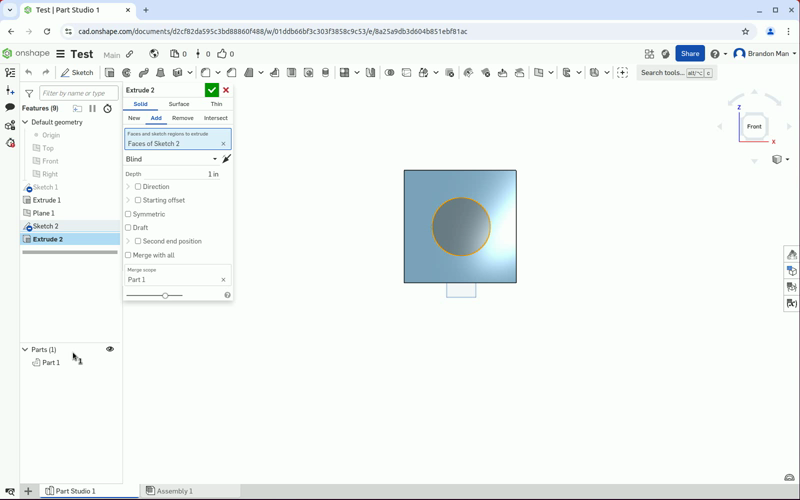
mouse_move(143, 106)
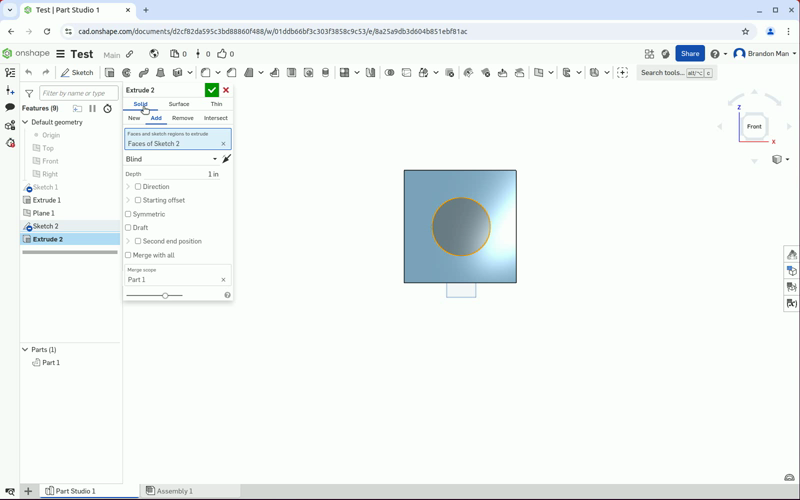
click(143, 106)
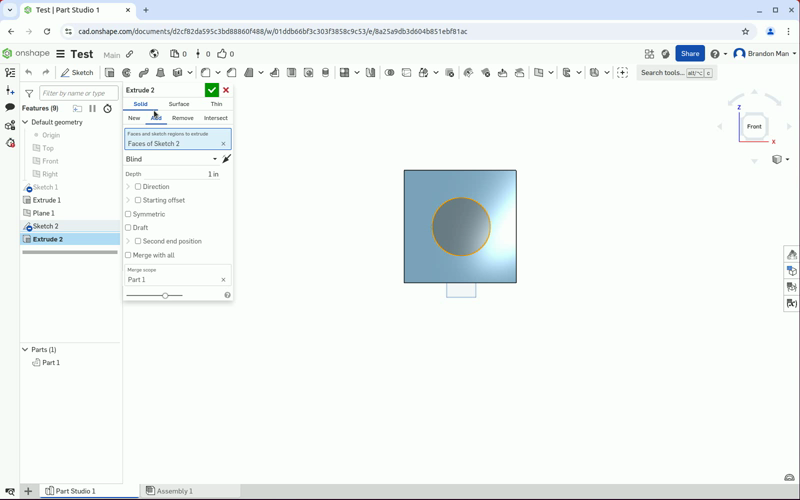
mouse_move(186, 120)
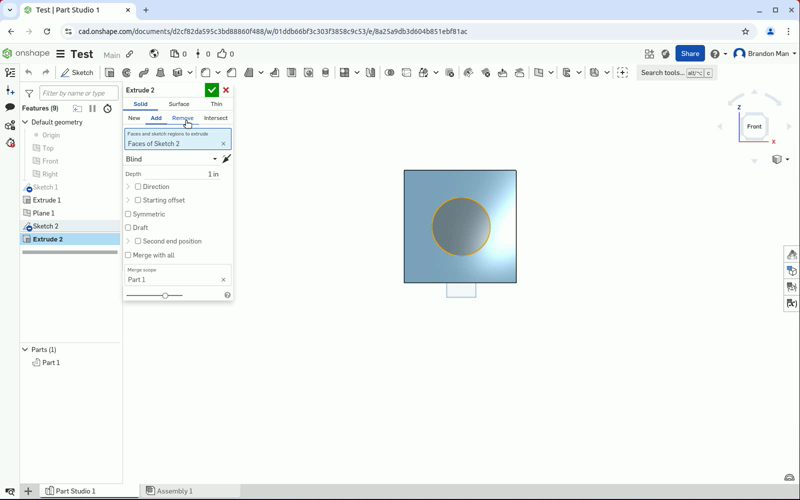
click(186, 120)
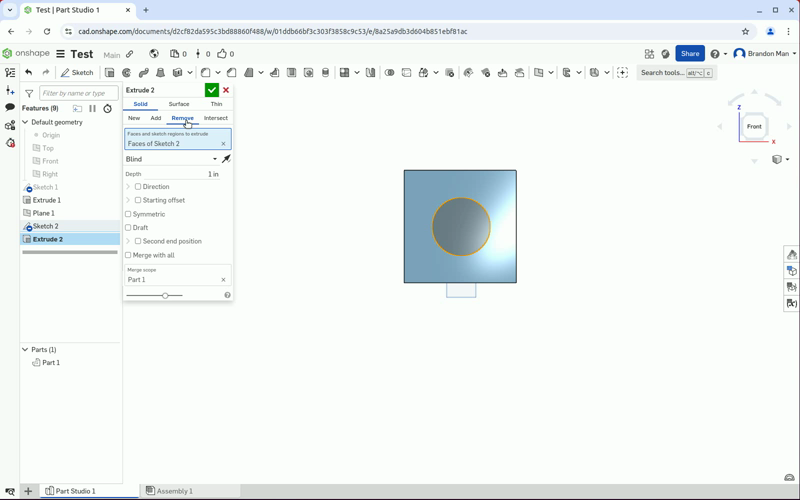
key(tab, 4)
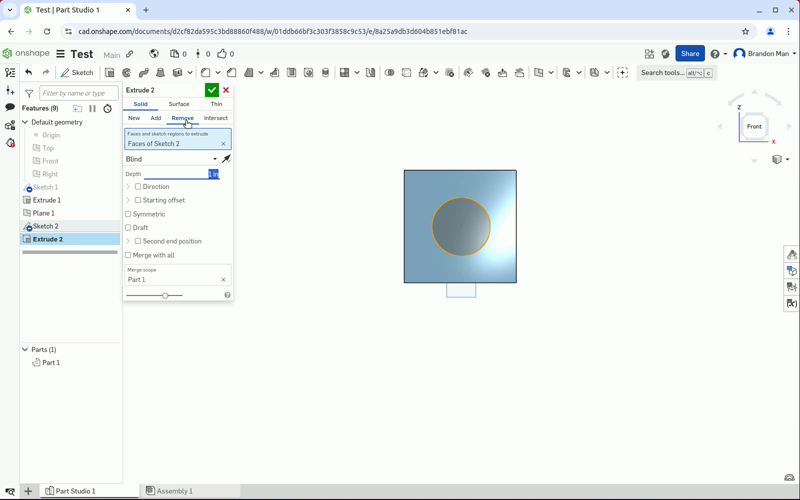
text(17.331)
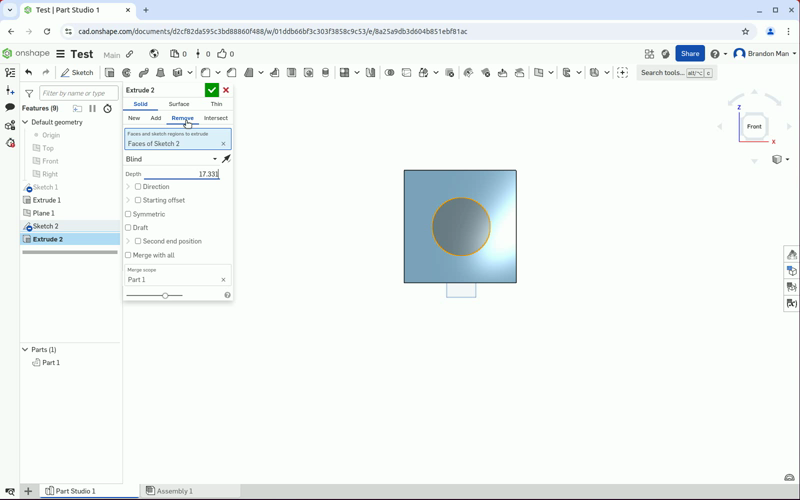
key(tab, 6)
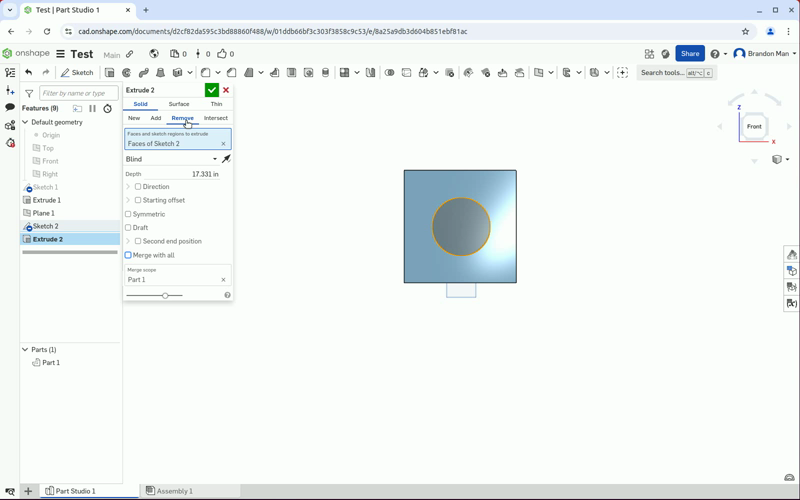
key(space)
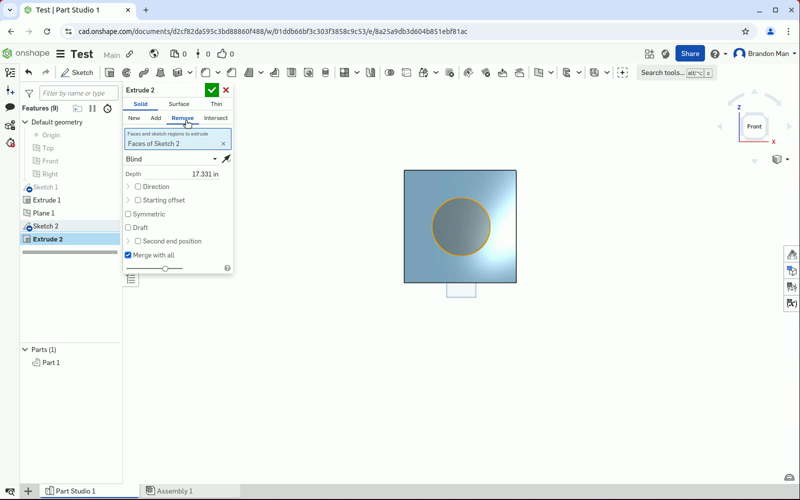
key(enter)
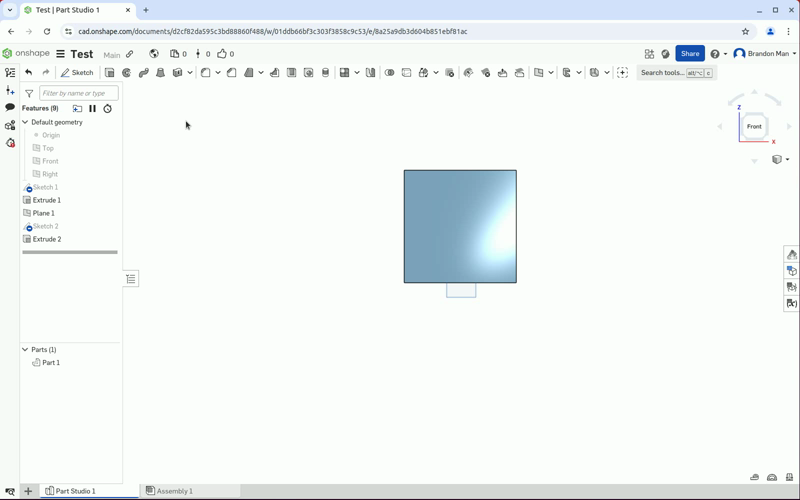
key(shift+h)
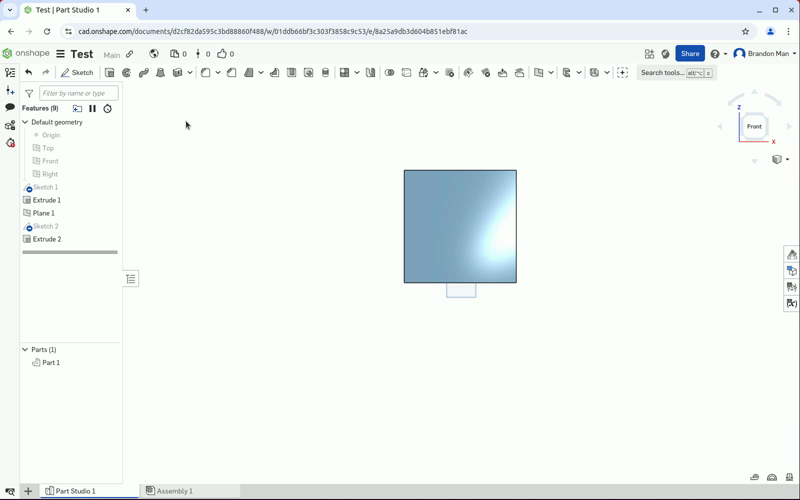
key(shift+h)
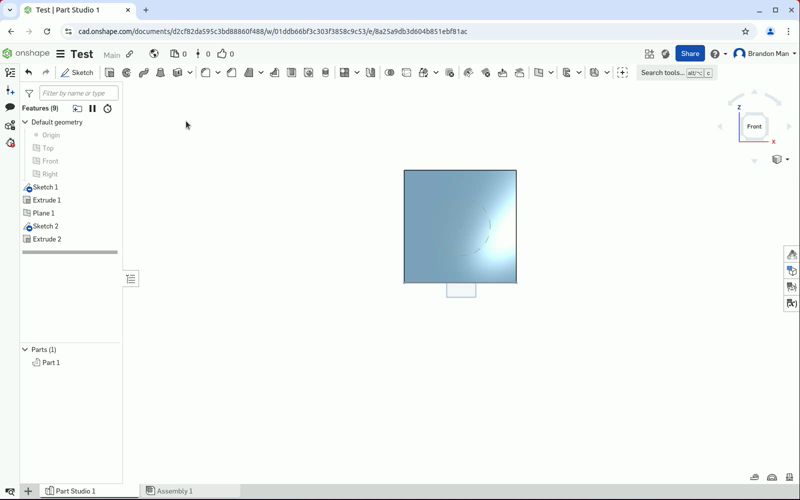
key(shift+7)
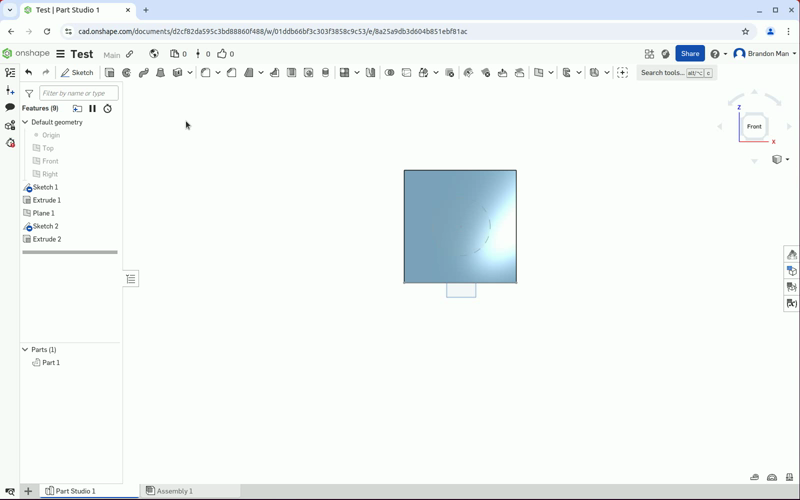
key(left, 2)
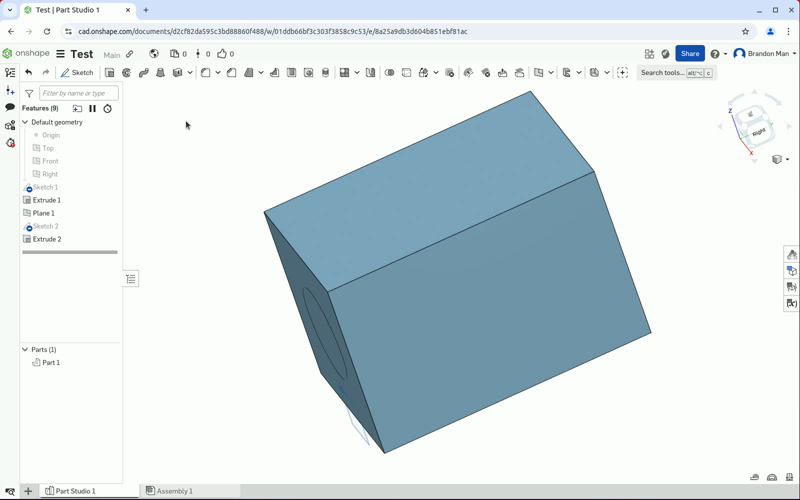
key(down, 2)
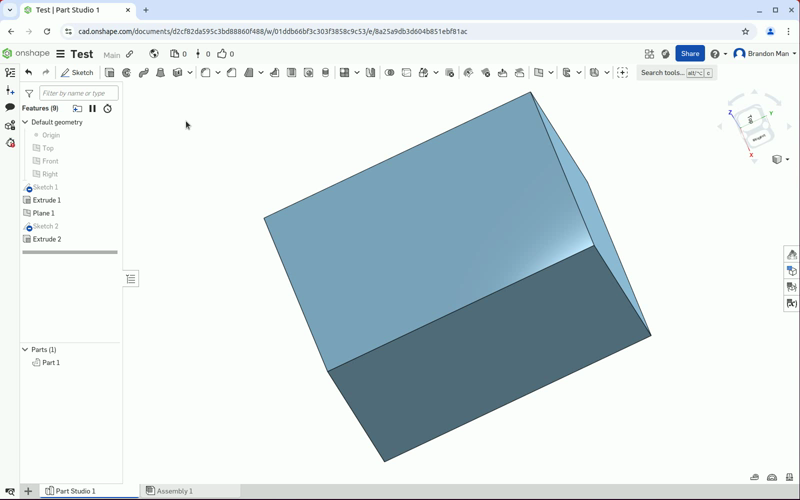
key(up, 2)
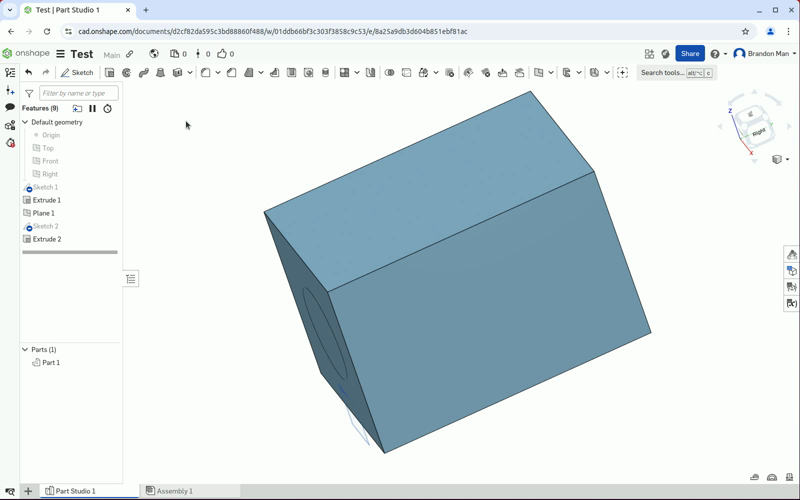
key(right, 2)
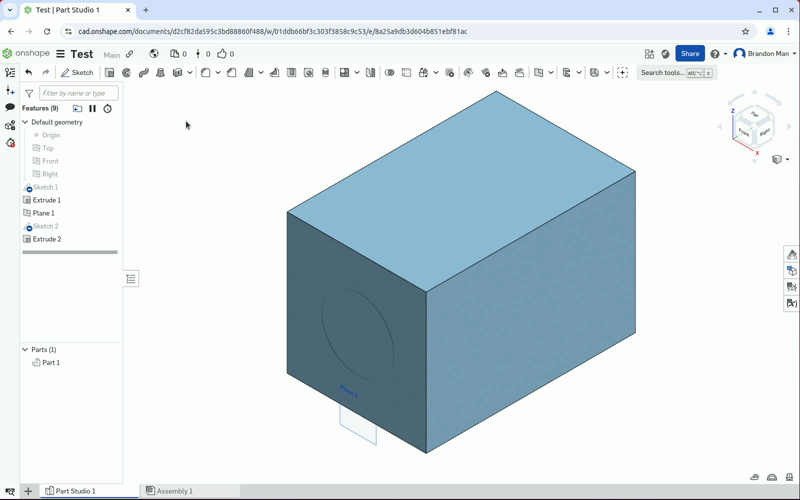
mouse_move(73, 189)
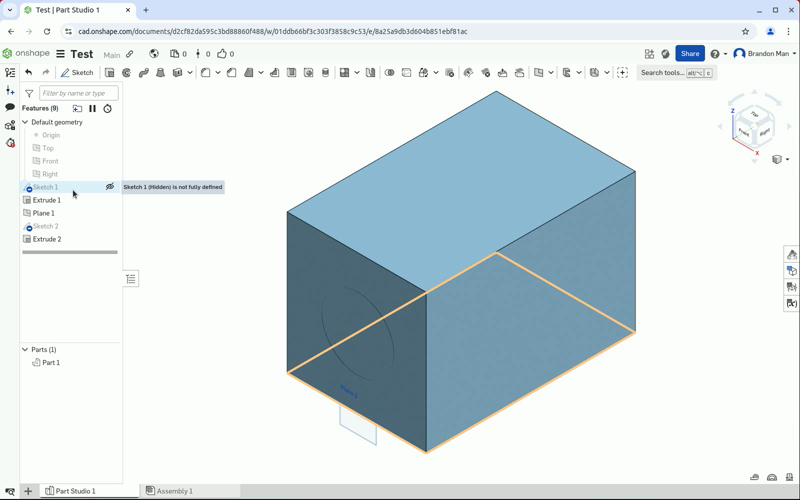
click(73, 189)